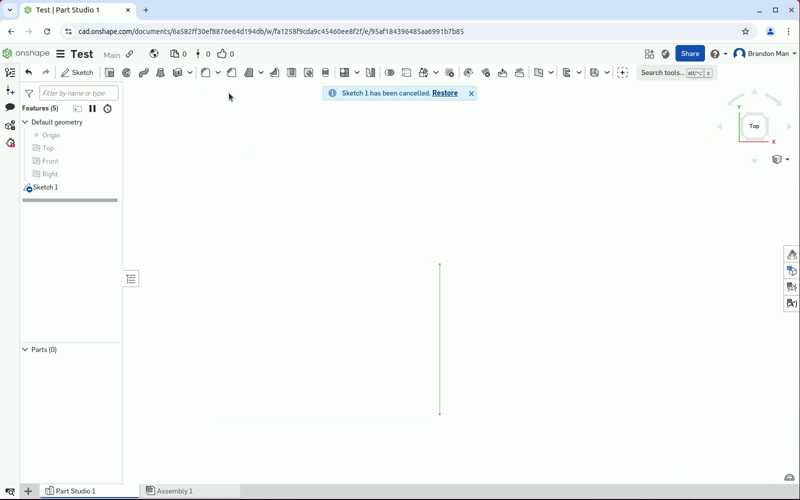
key(shift+h)
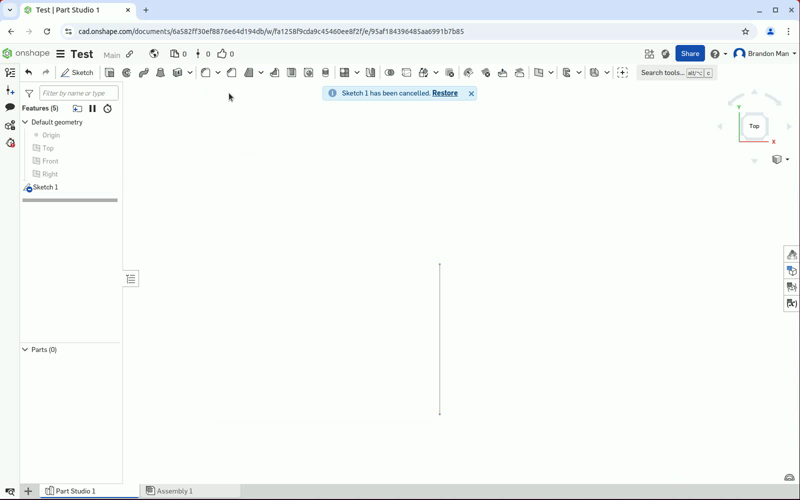
key(shift+s)
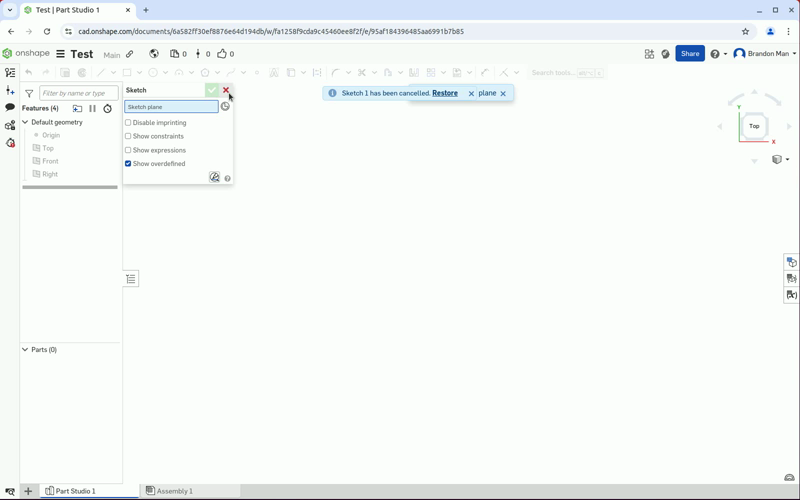
mouse_move(73, 150)
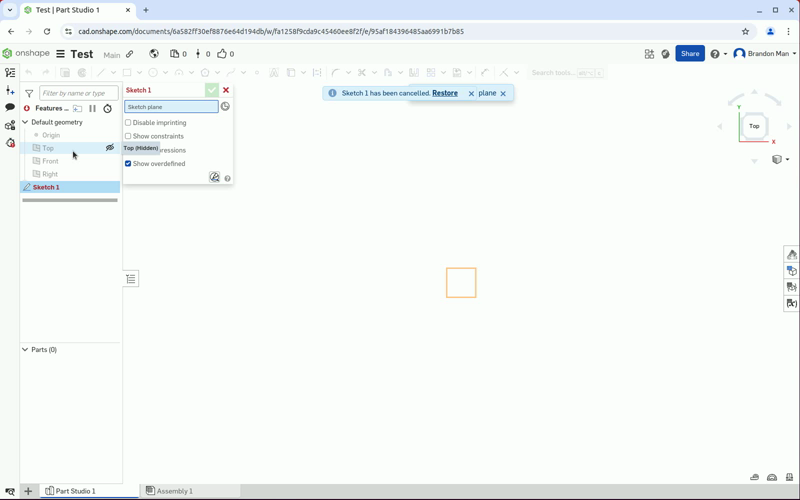
click(73, 150)
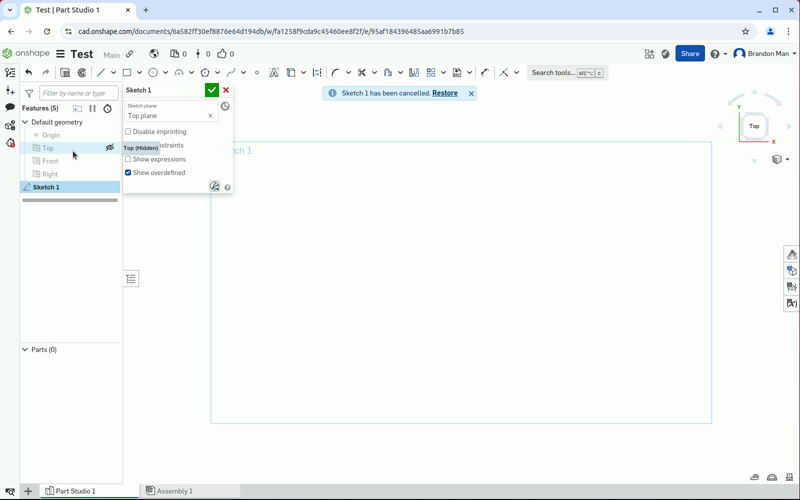
mouse_move(73, 352)
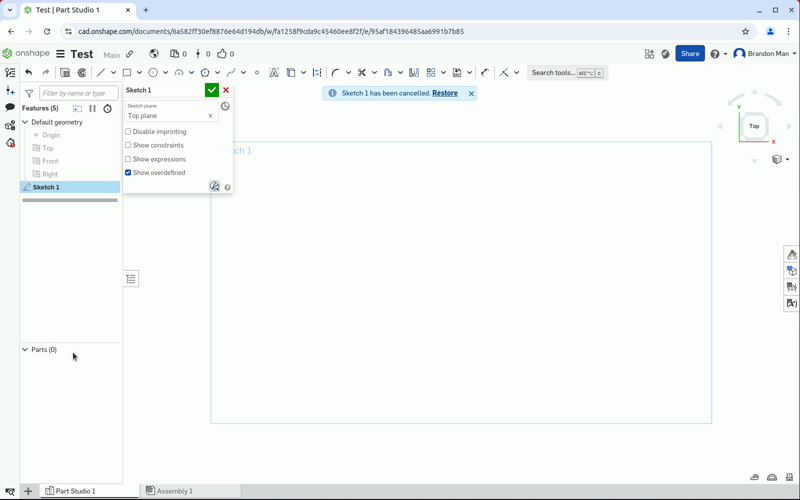
key(y)
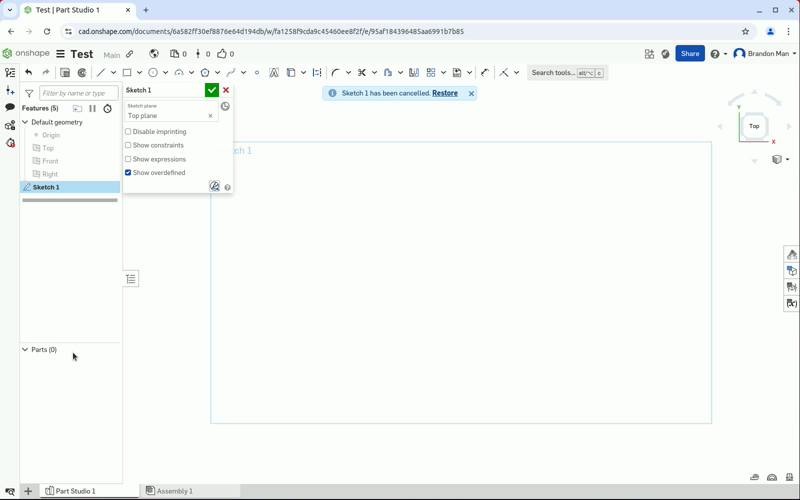
key(l)
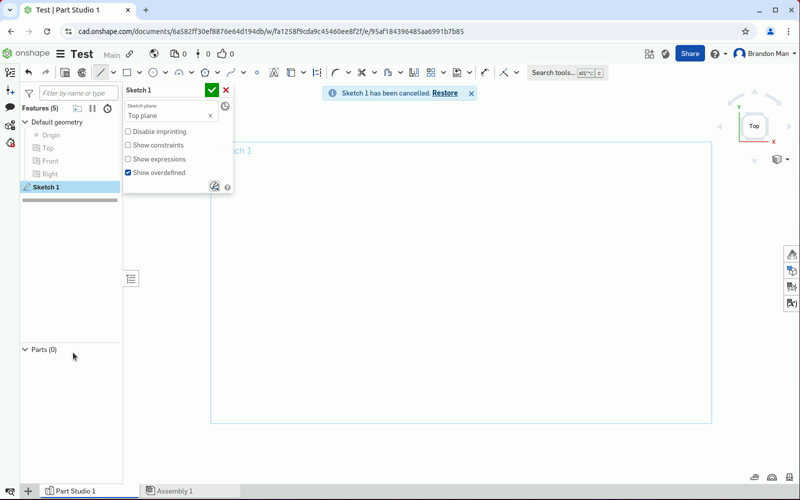
key_down(shift)
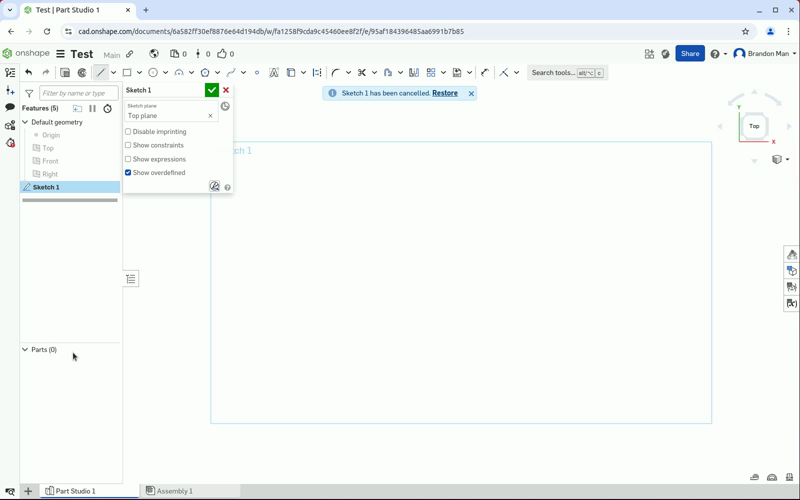
mouse_move(535, 320)
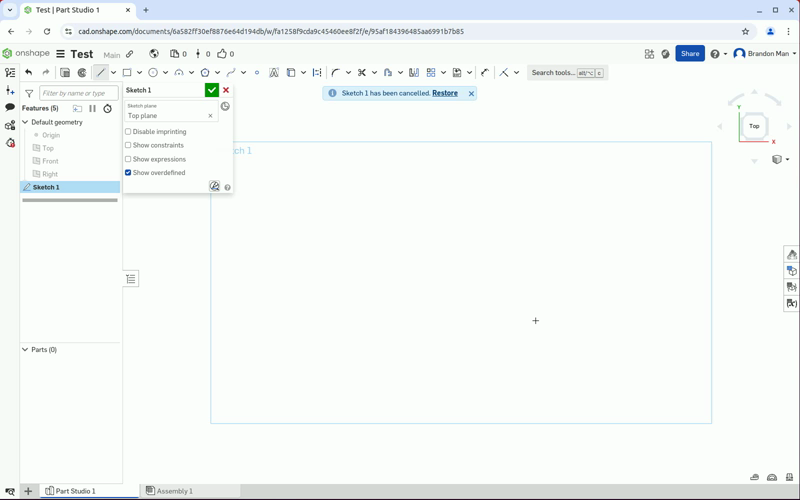
click(535, 320)
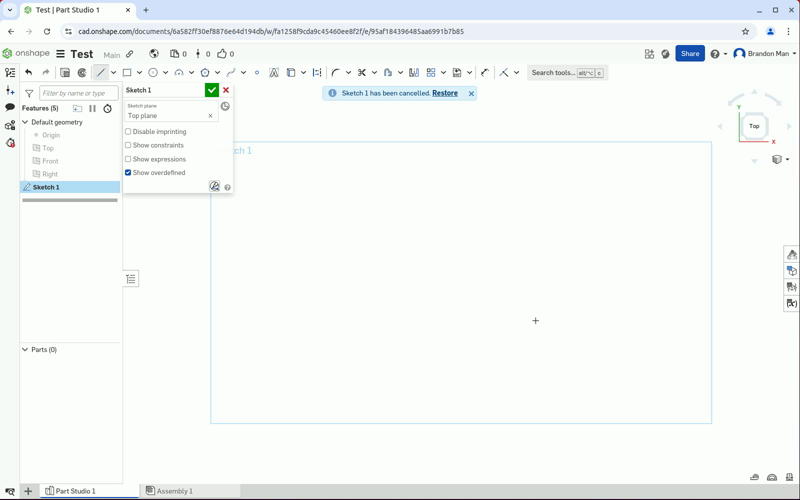
key_up(shift)
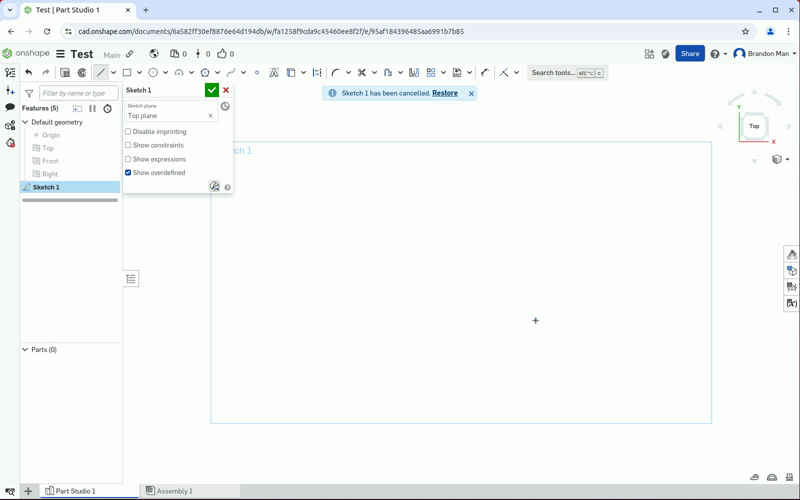
key_down(shift)
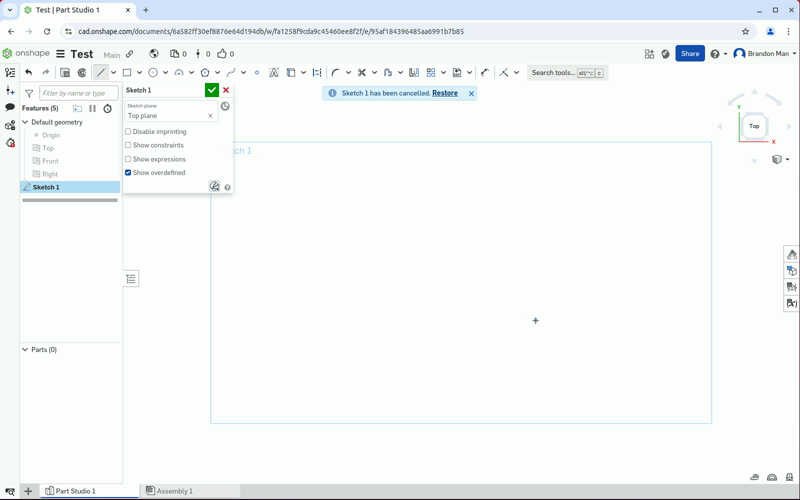
mouse_move(565, 320)
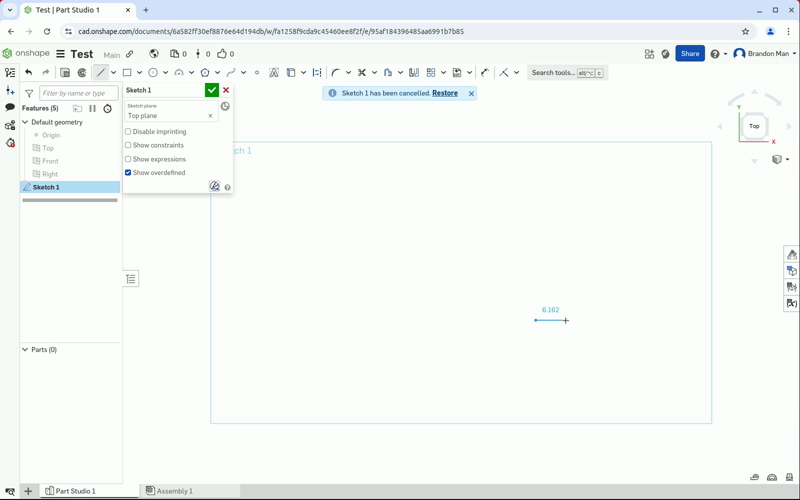
mouse_move(573, 320)
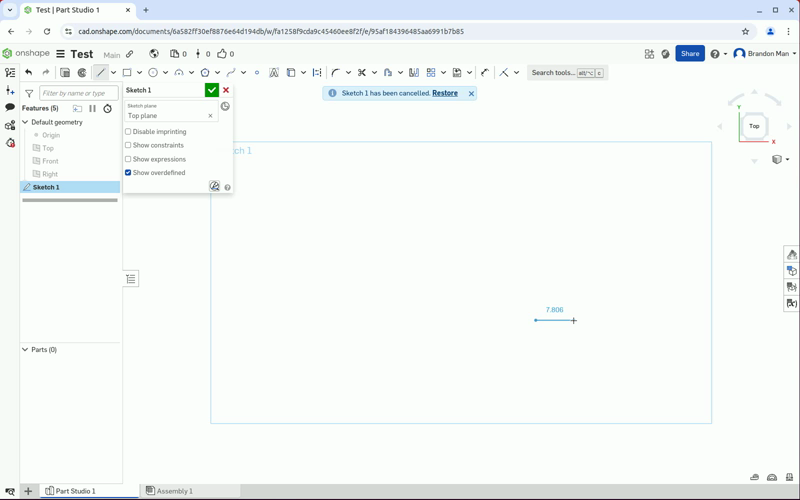
click(573, 320)
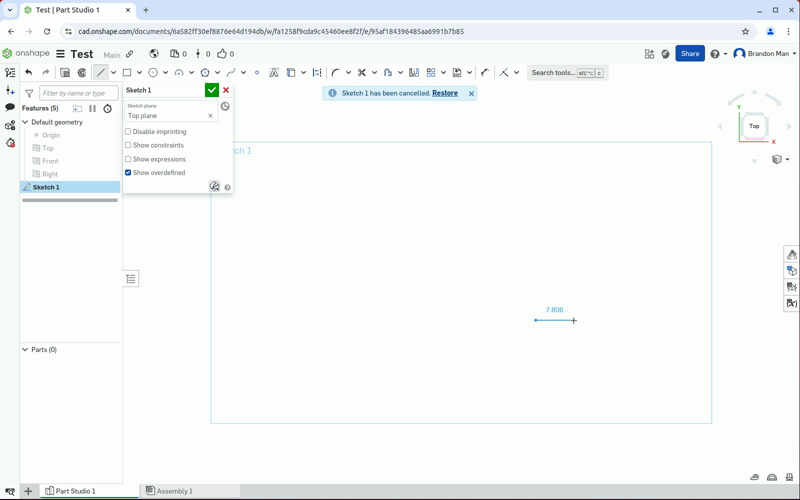
key_up(shift)
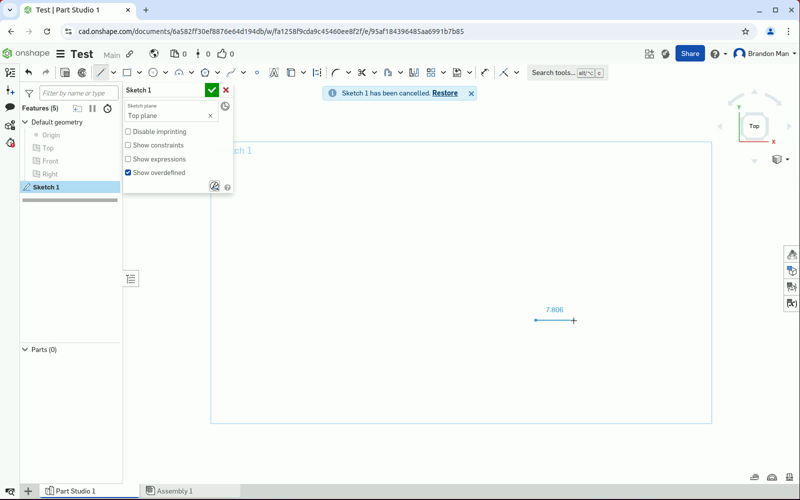
key_down(shift)
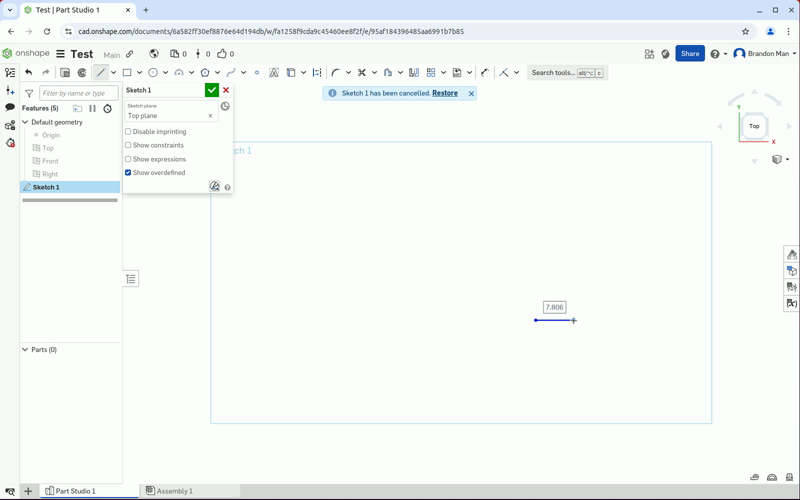
mouse_move(573, 245)
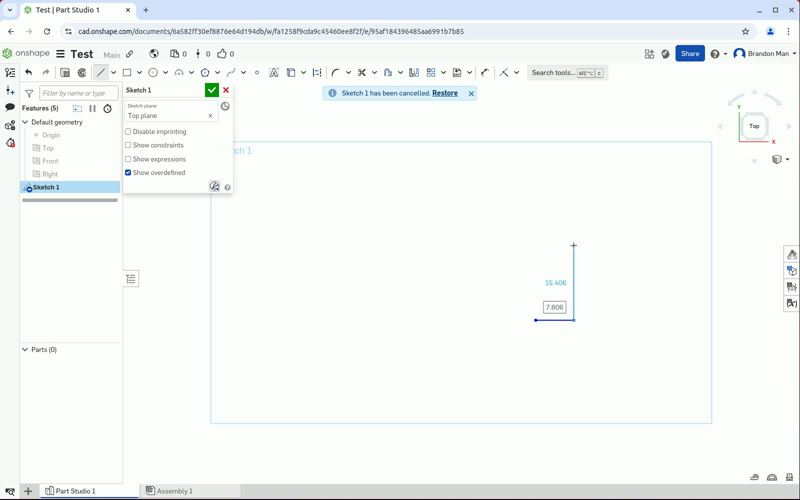
click(573, 245)
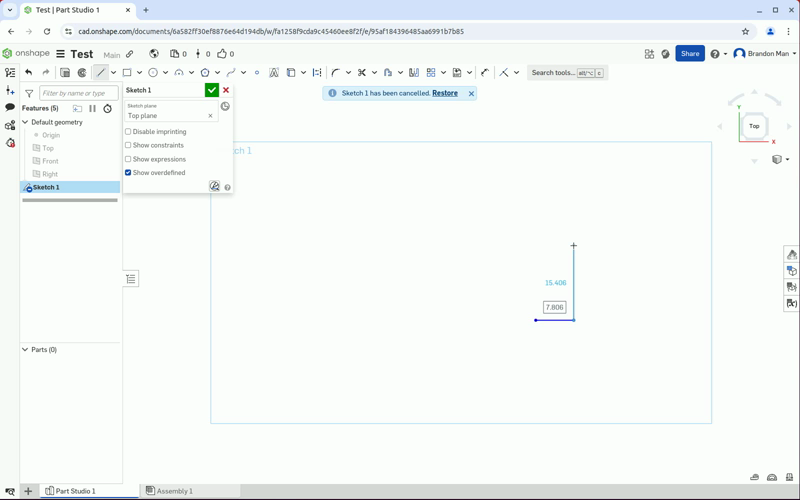
key_up(shift)
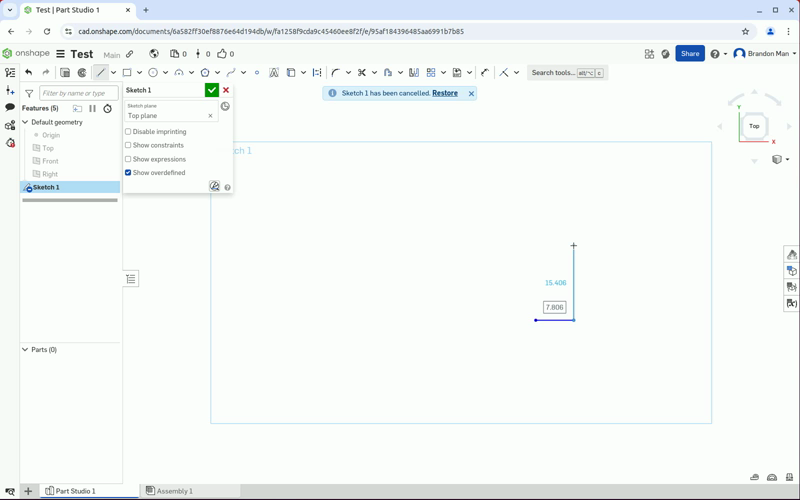
key_down(shift)
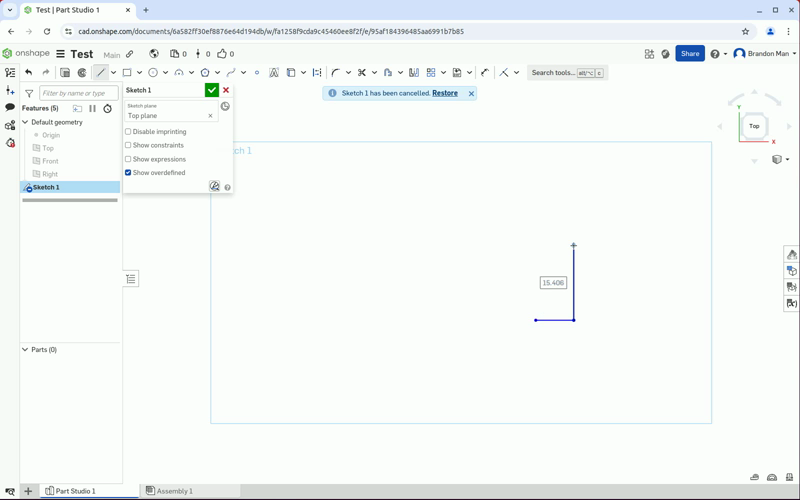
mouse_move(589, 245)
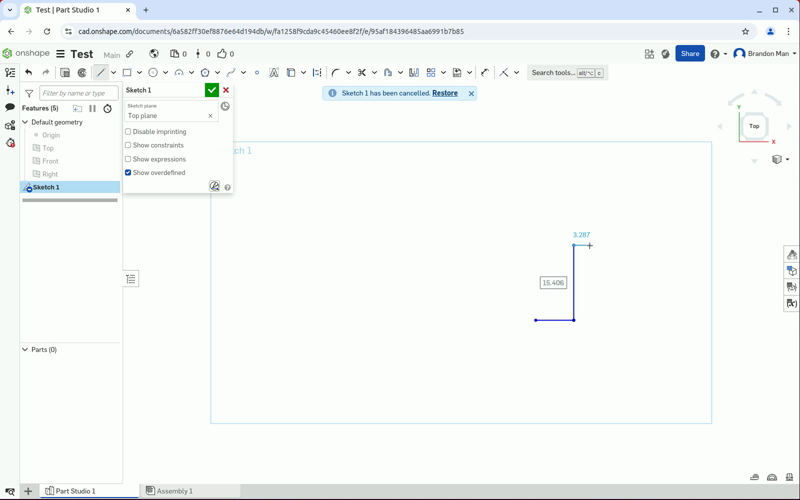
mouse_move(535, 245)
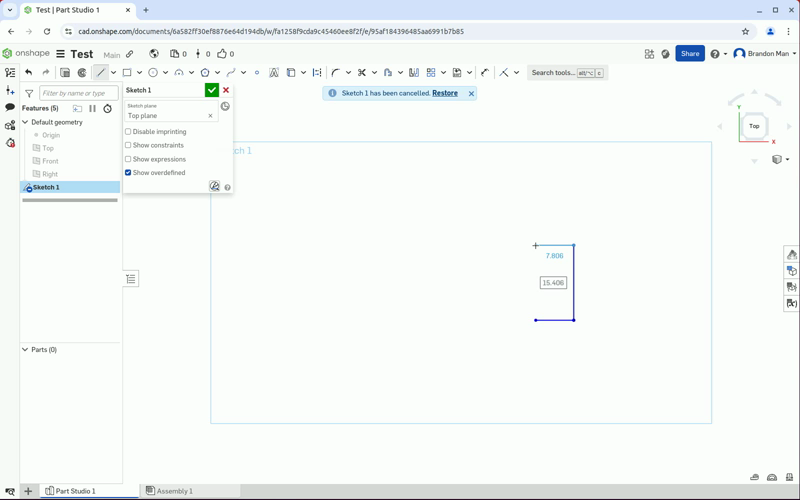
click(535, 245)
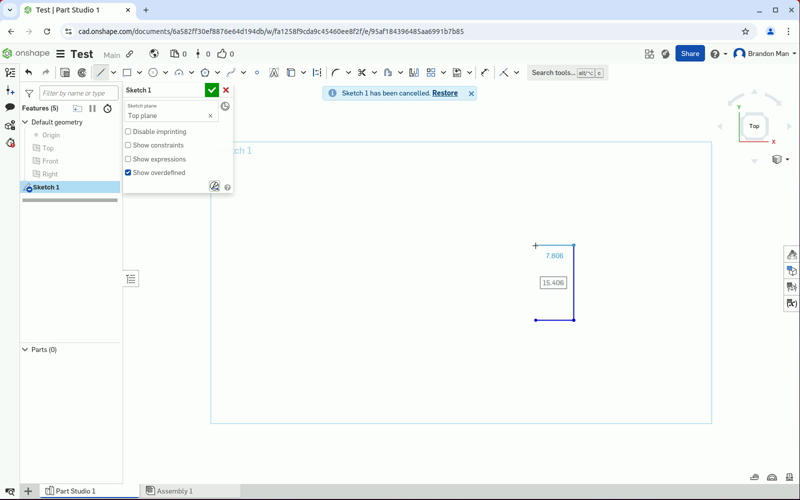
key_up(shift)
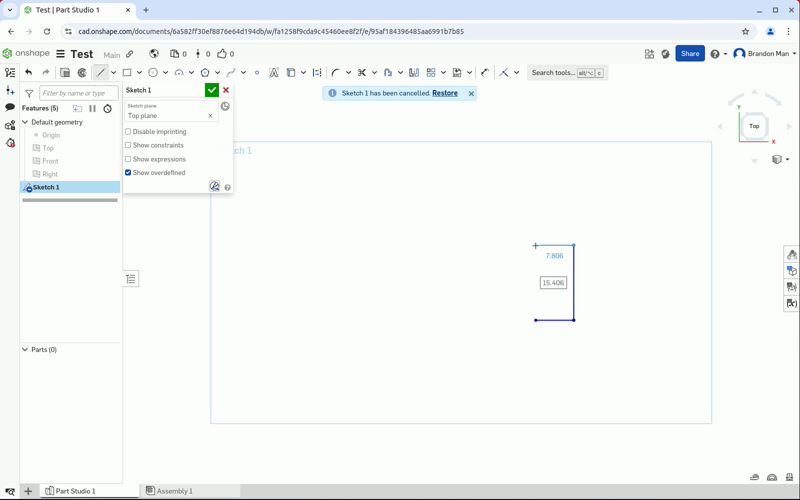
key_down(shift)
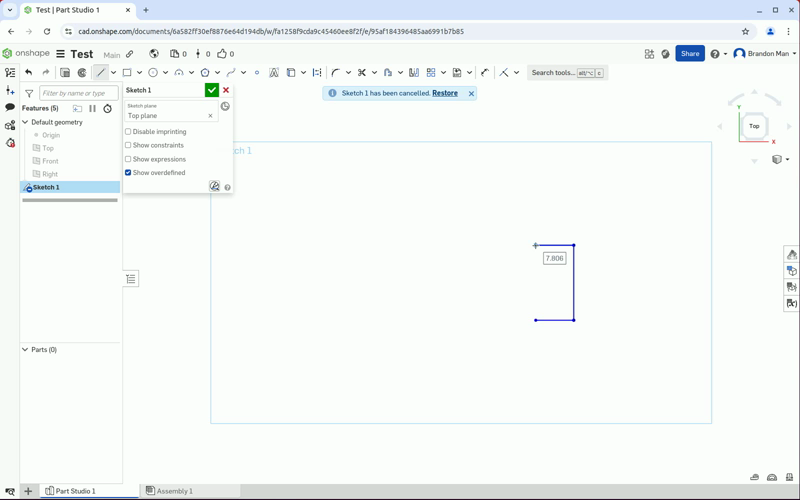
mouse_move(535, 320)
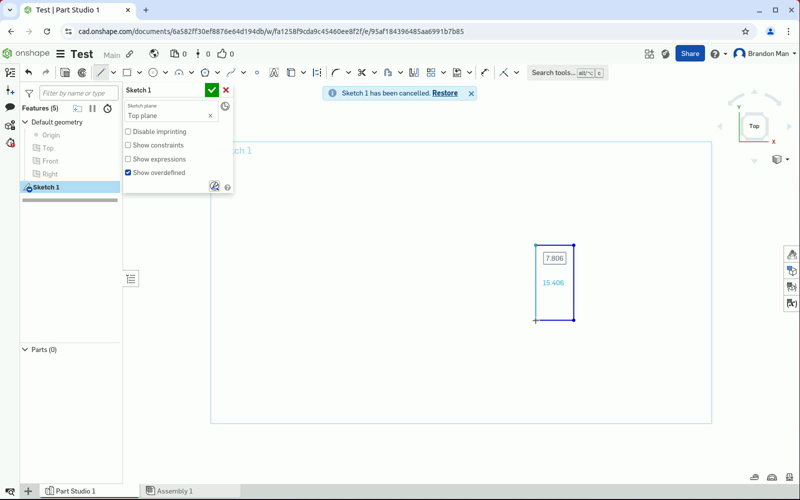
key_up(shift)
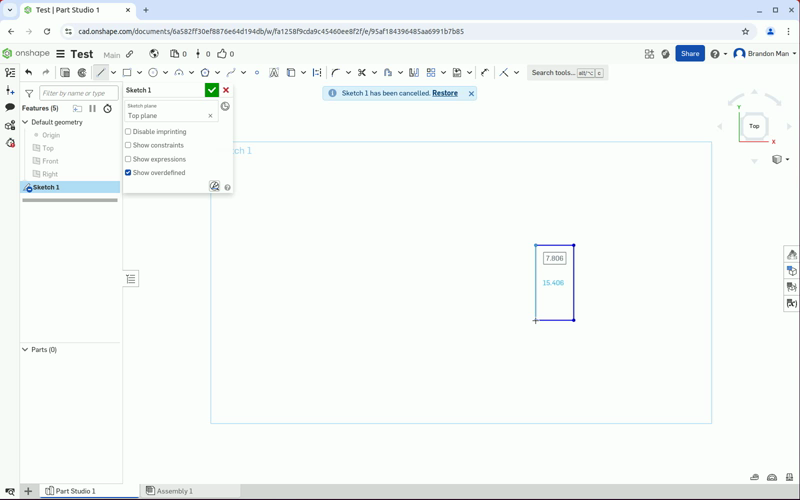
click(535, 320)
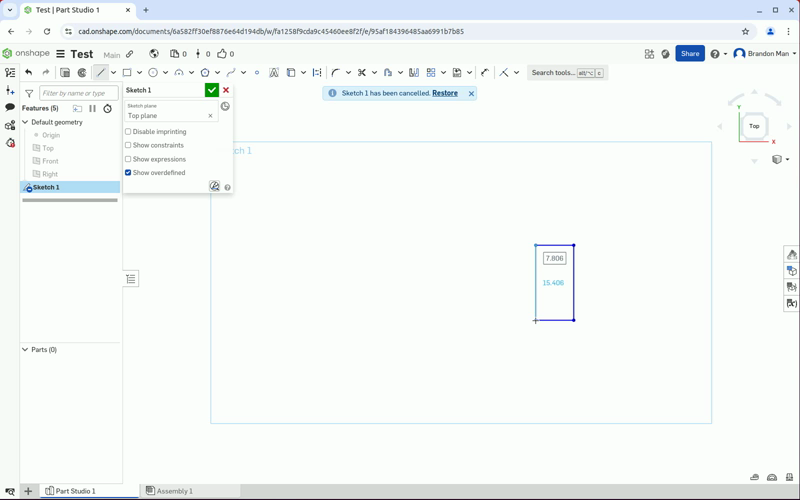
key(esc)
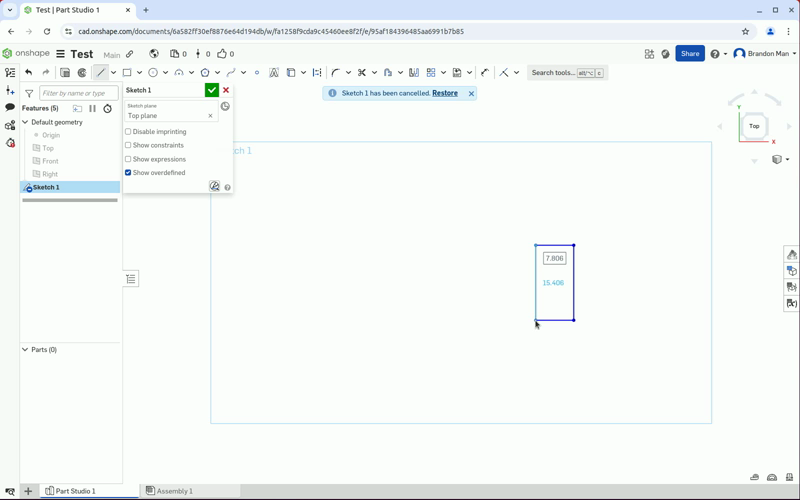
mouse_move(554, 311)
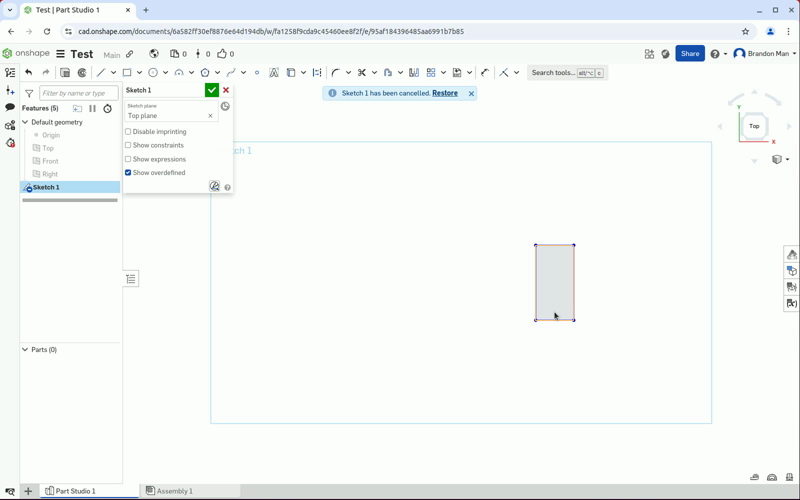
click(554, 311)
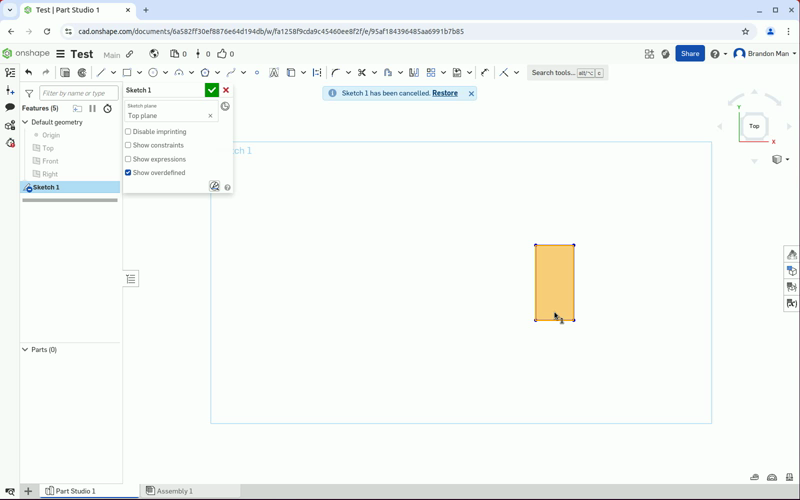
mouse_move(73, 352)
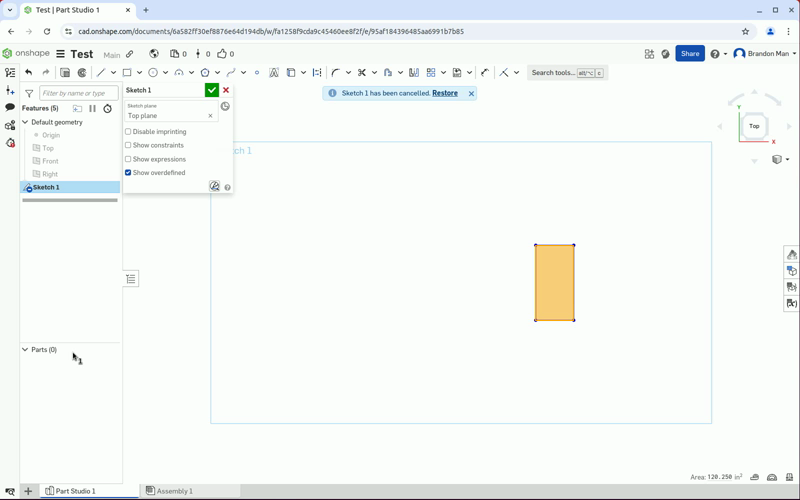
key(shift+y)
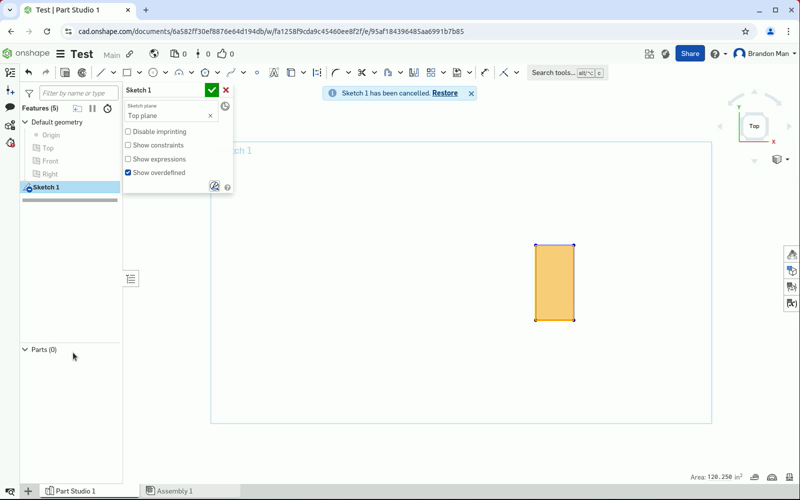
key(shift+e)
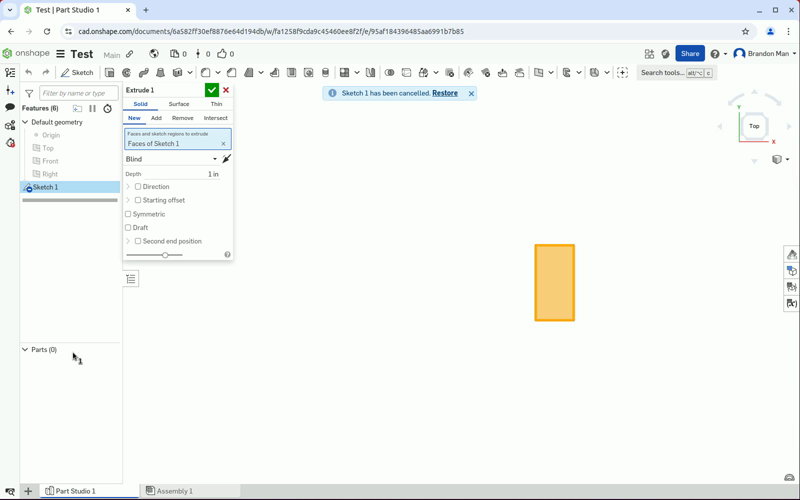
mouse_move(143, 106)
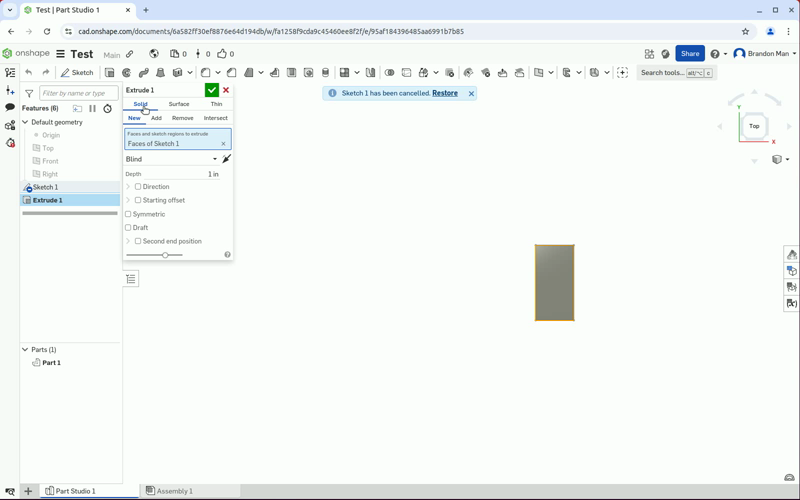
click(143, 106)
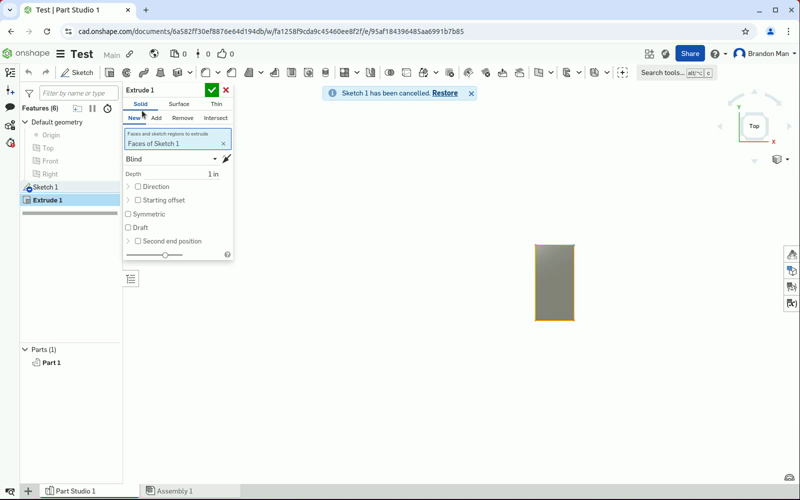
mouse_move(137, 120)
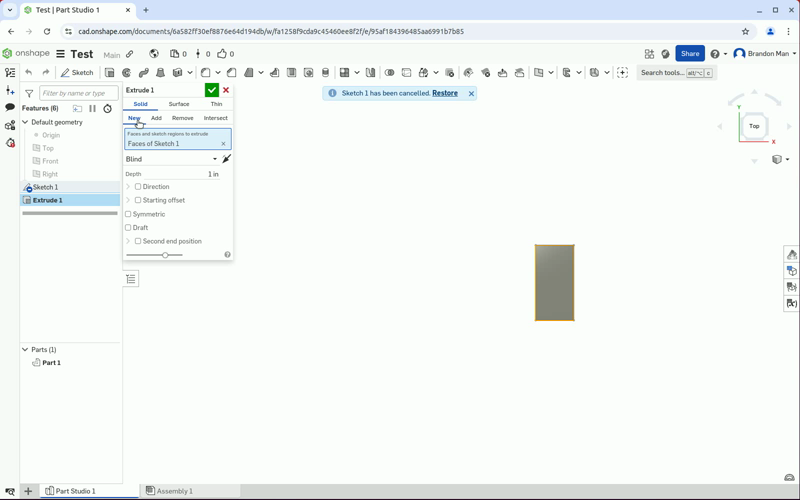
click(137, 120)
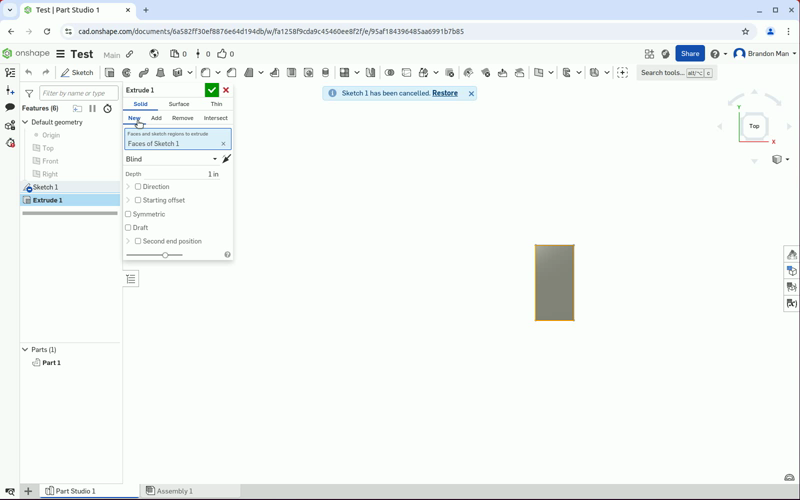
key(tab, 4)
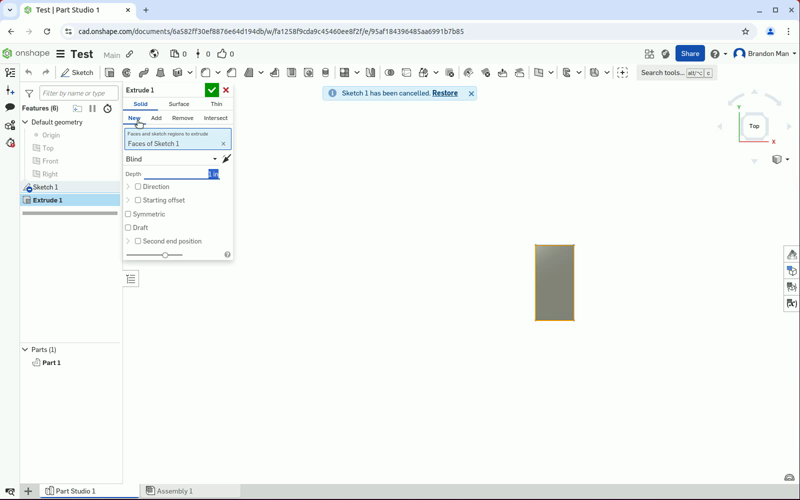
text(7.703)
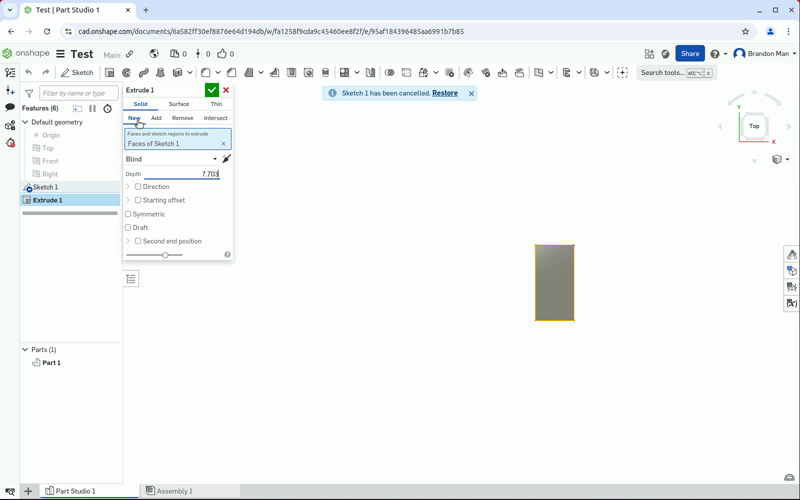
key(enter)
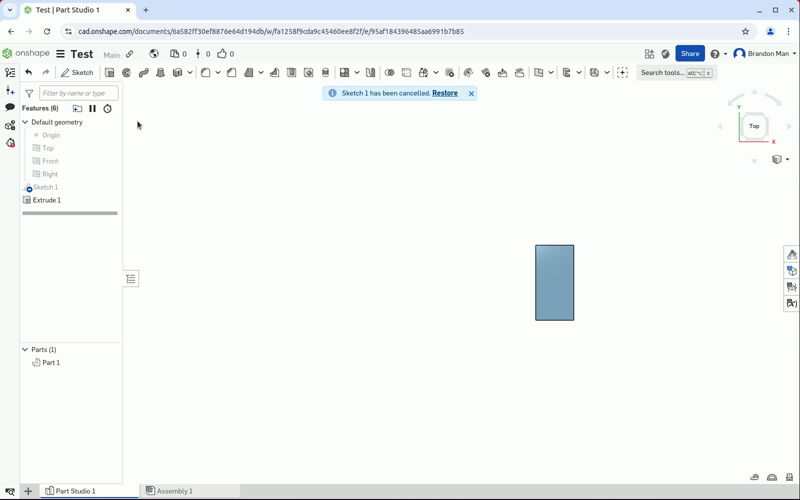
key(shift+h)
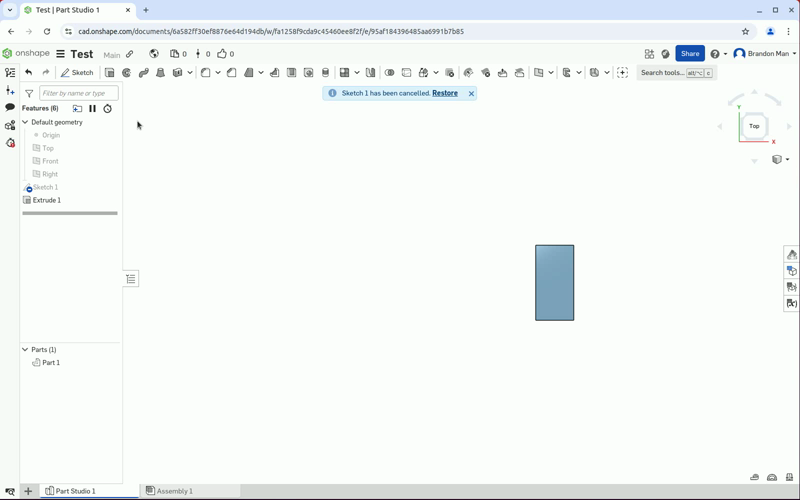
key(shift+h)
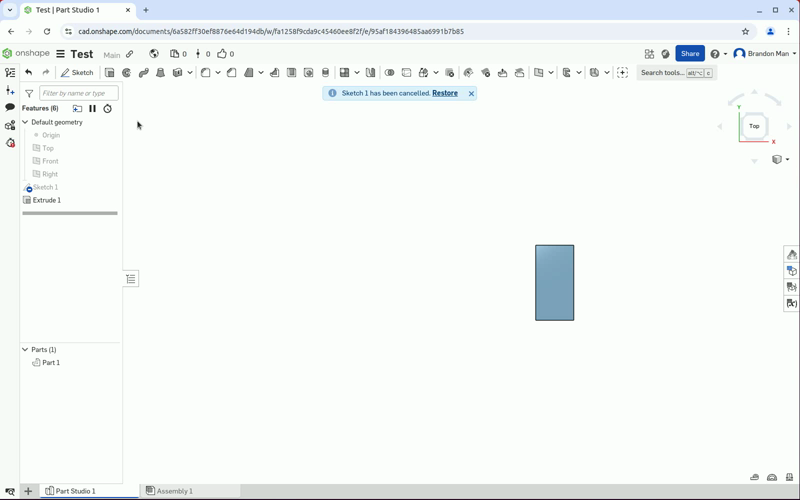
mouse_move(73, 189)
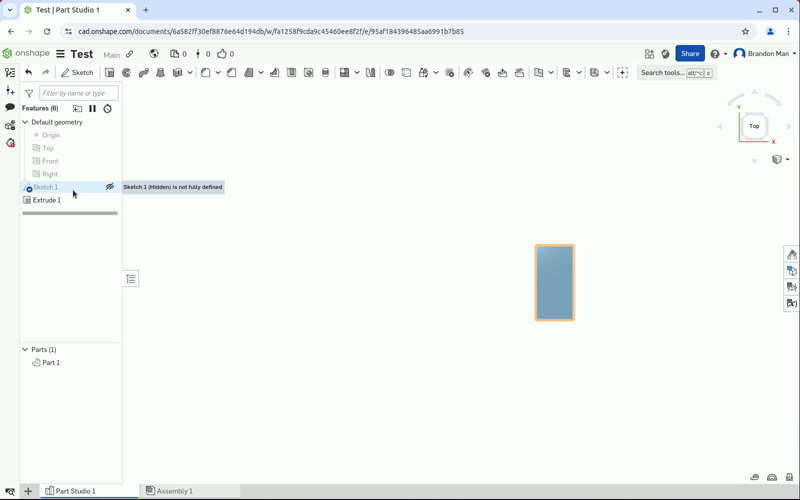
click(73, 189)
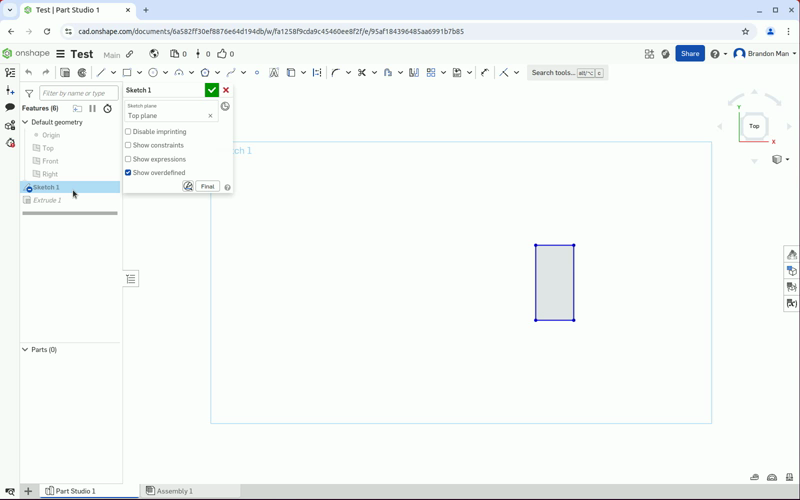
mouse_move(229, 92)
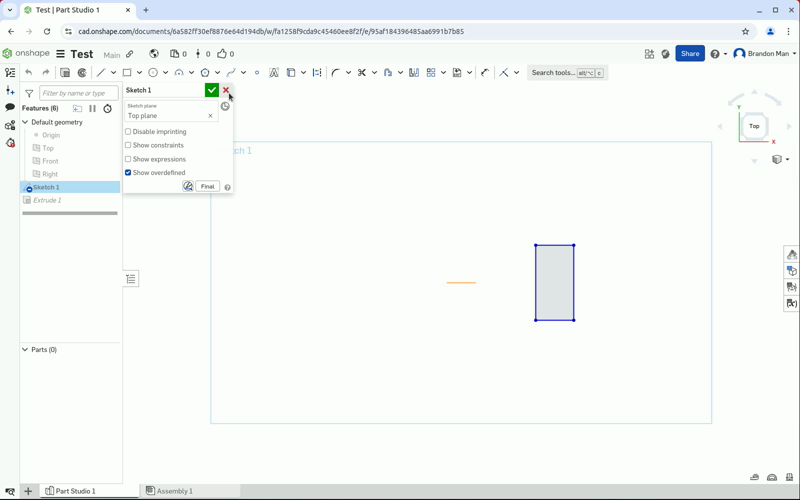
click(229, 92)
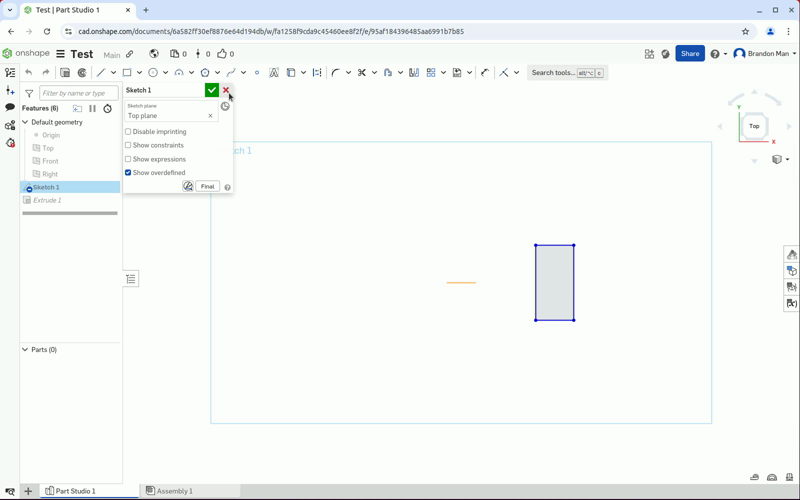
key(shift+s)
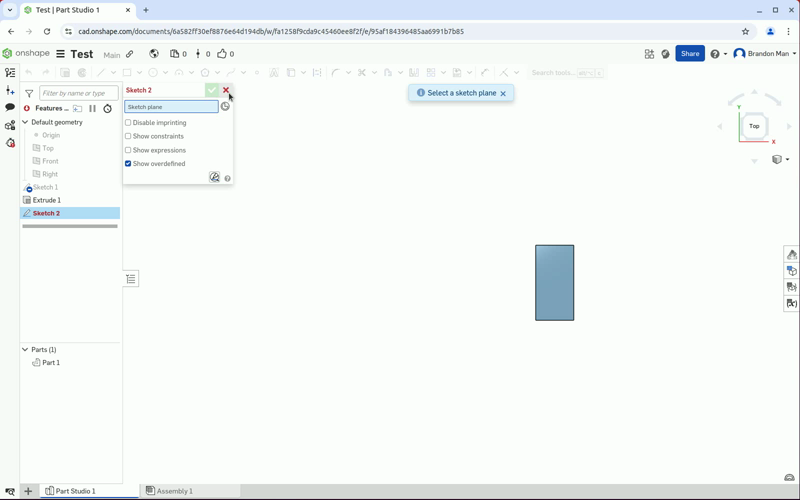
mouse_move(73, 150)
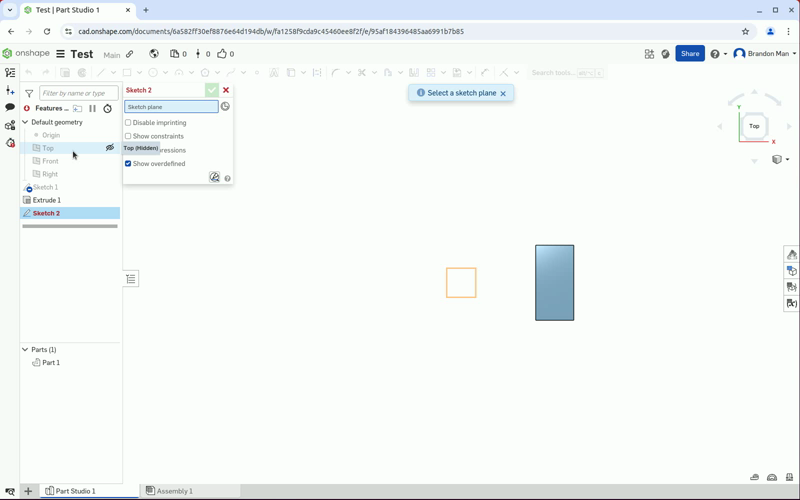
click(73, 150)
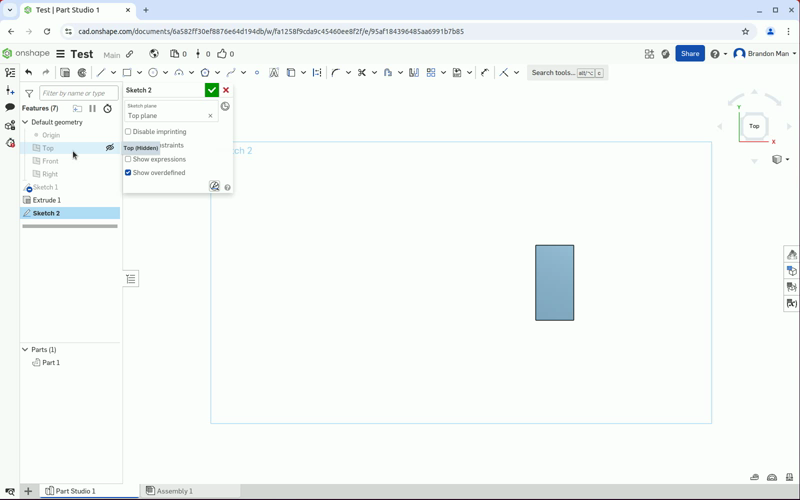
mouse_move(73, 352)
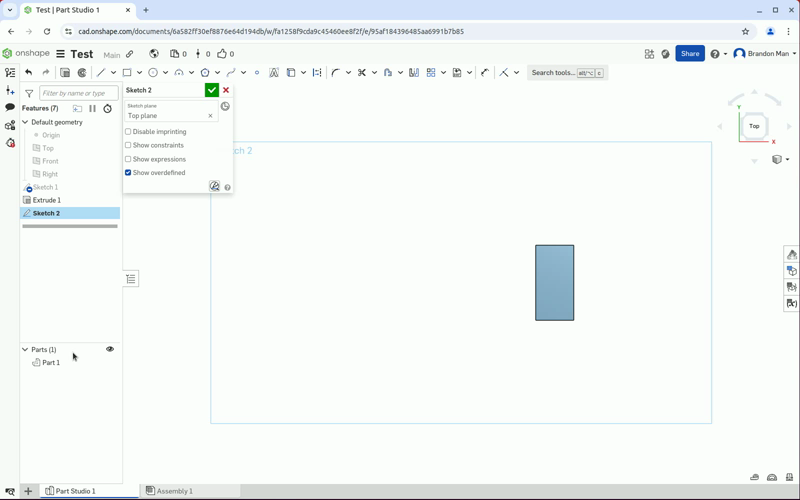
key(y)
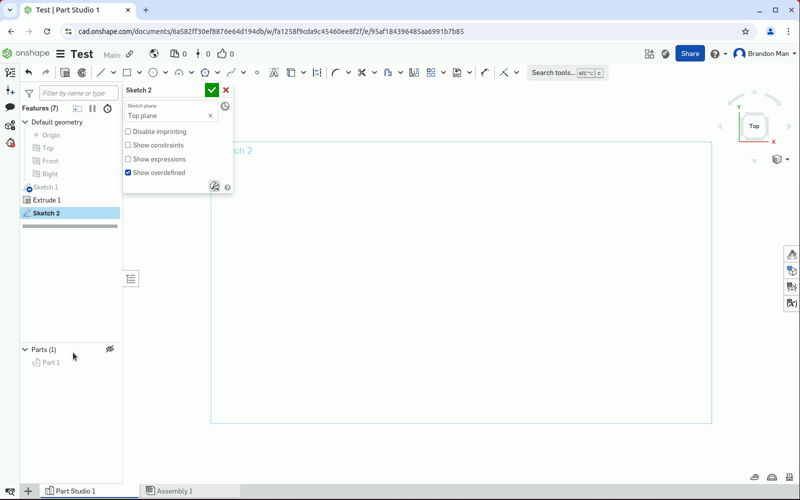
key(l)
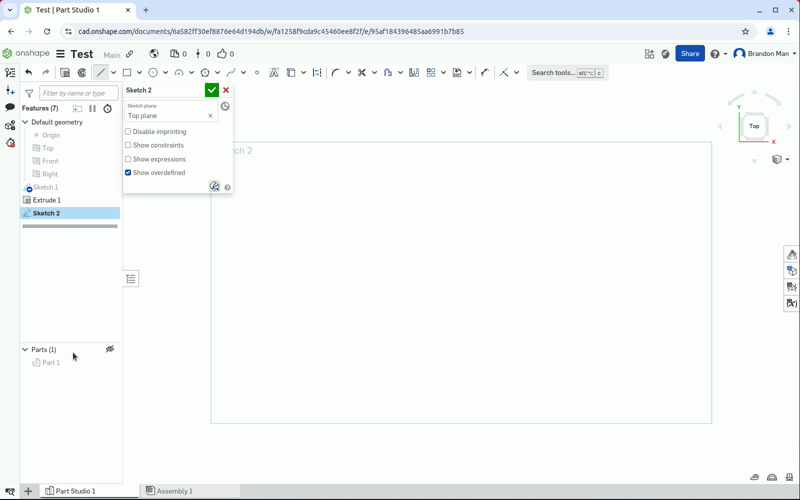
key_down(shift)
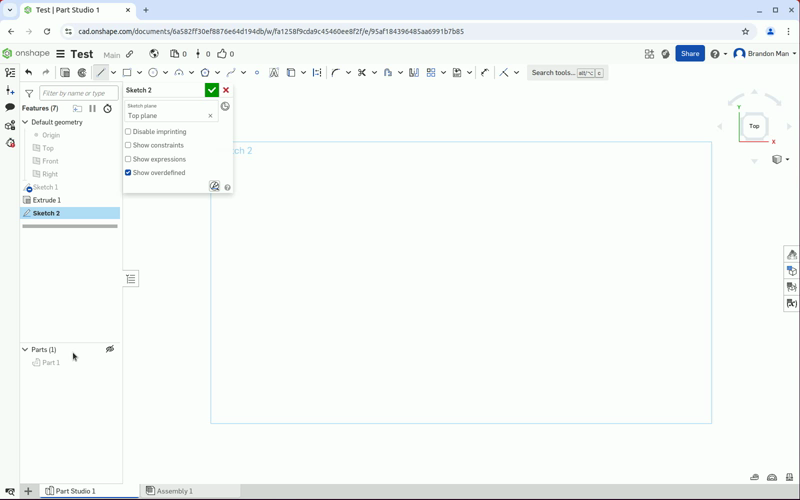
mouse_move(460, 282)
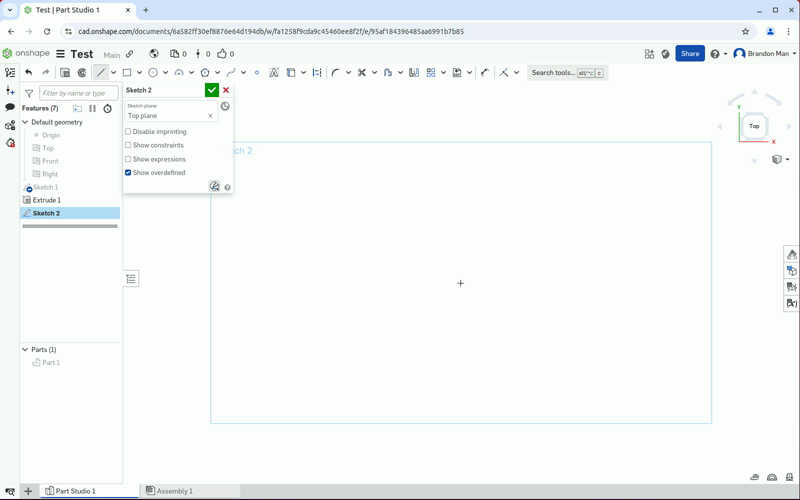
click(460, 282)
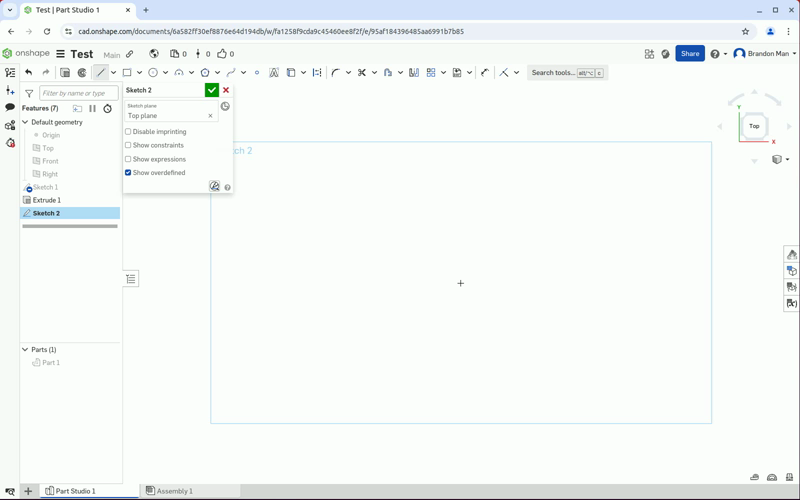
key_up(shift)
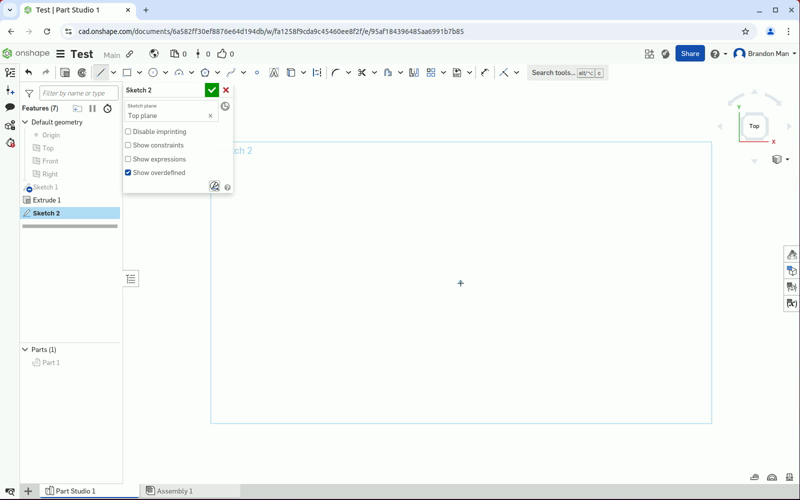
key_down(shift)
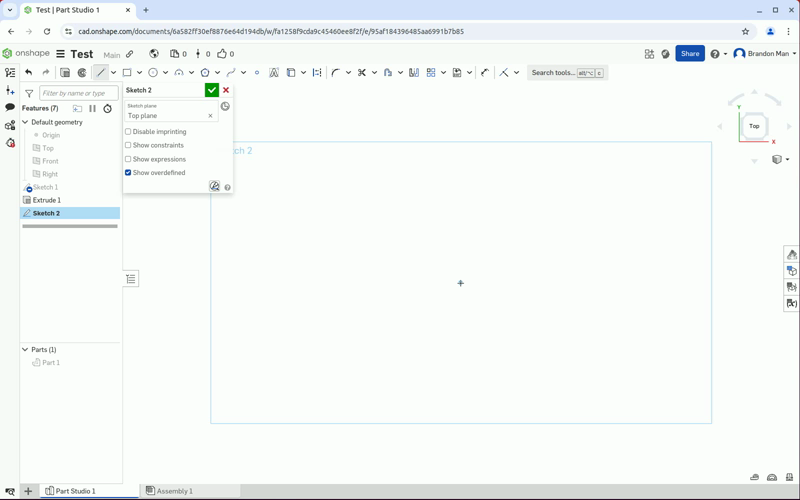
mouse_move(490, 282)
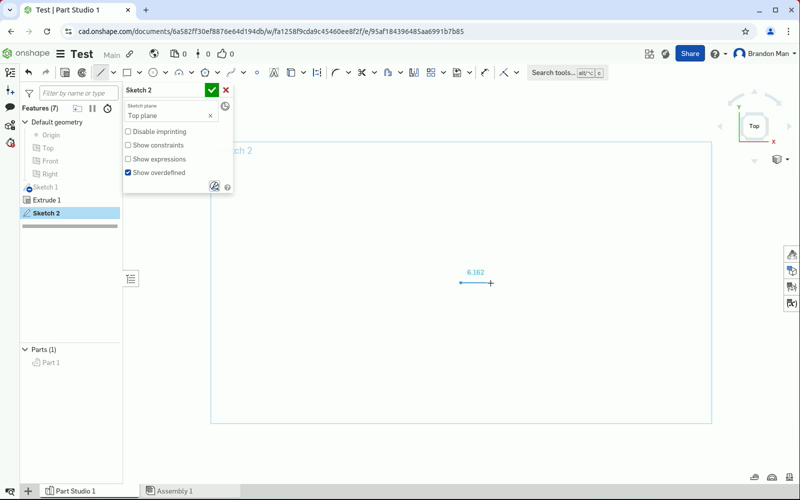
mouse_move(498, 321)
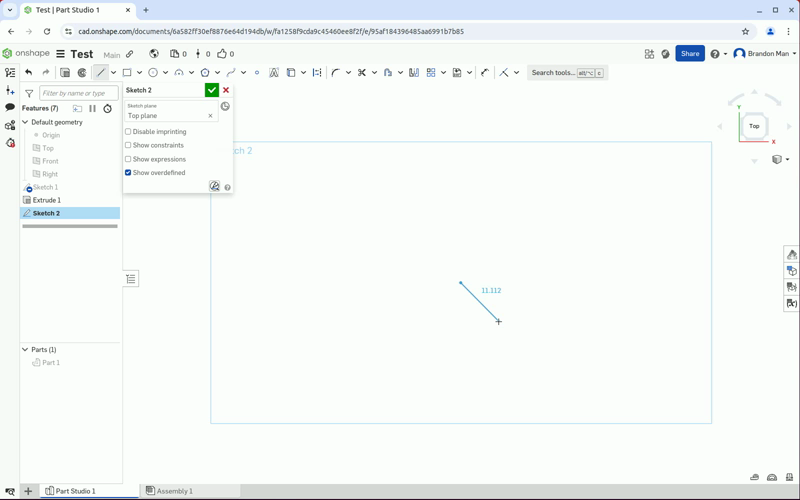
click(498, 321)
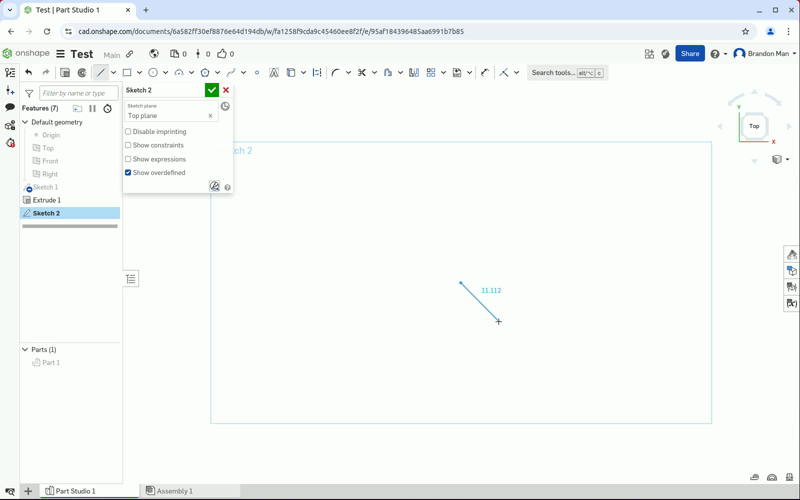
key_up(shift)
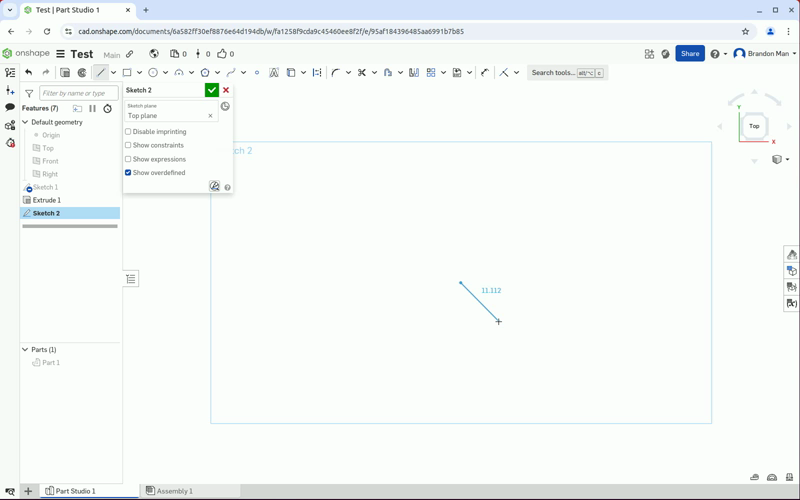
key_down(shift)
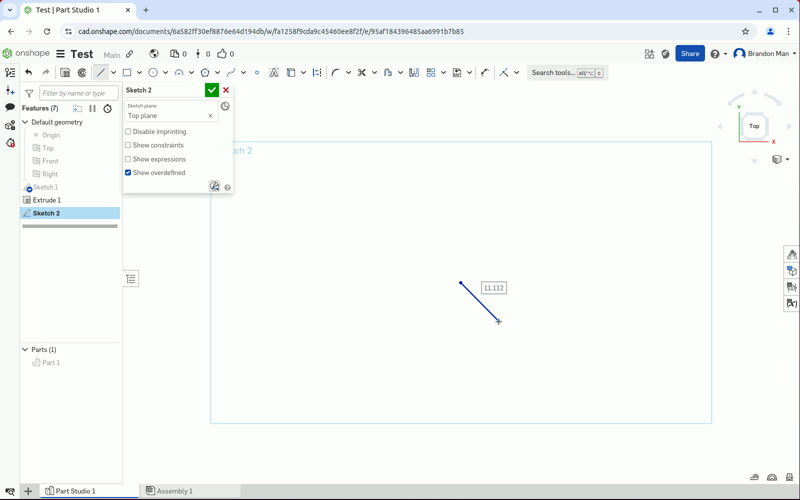
mouse_move(528, 321)
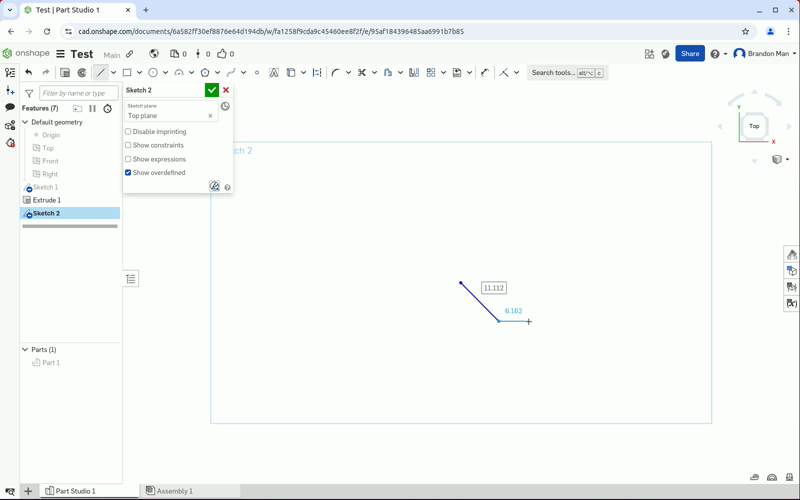
mouse_move(536, 321)
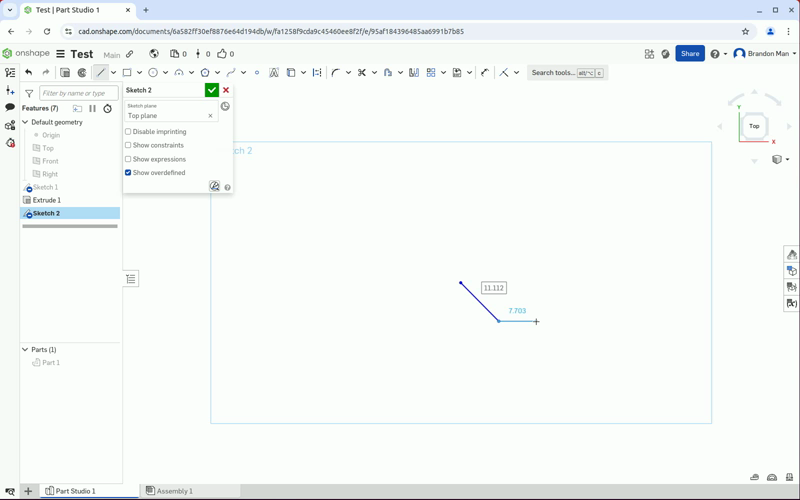
click(536, 321)
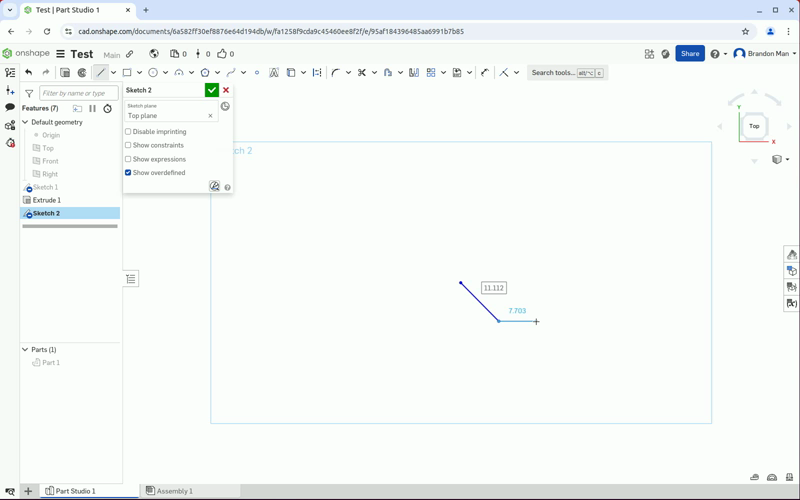
key_up(shift)
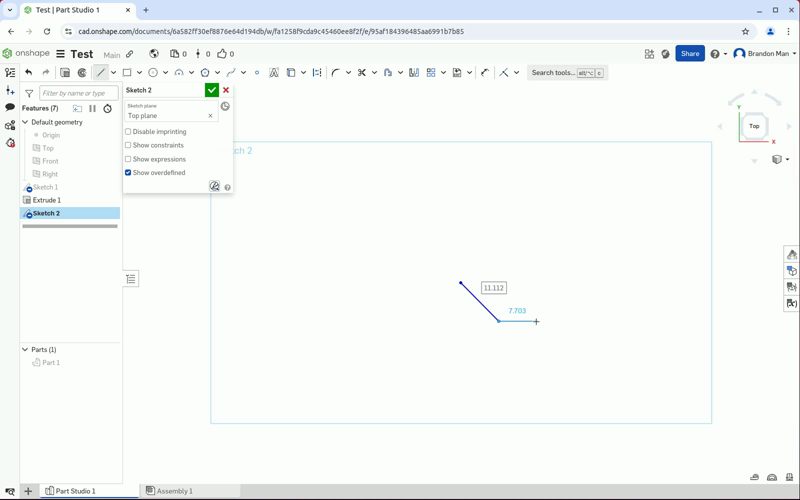
key_down(shift)
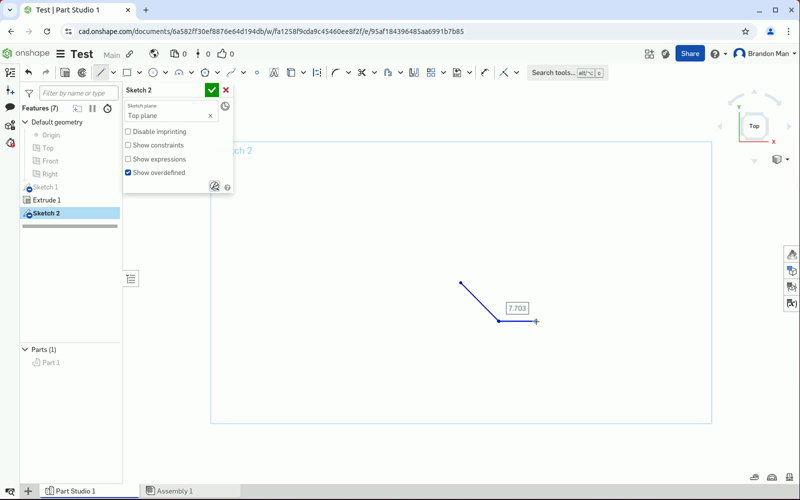
mouse_move(536, 244)
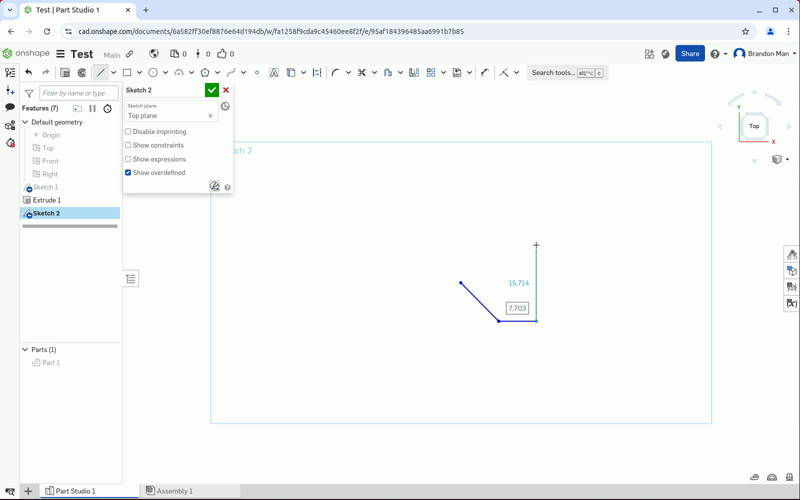
click(536, 244)
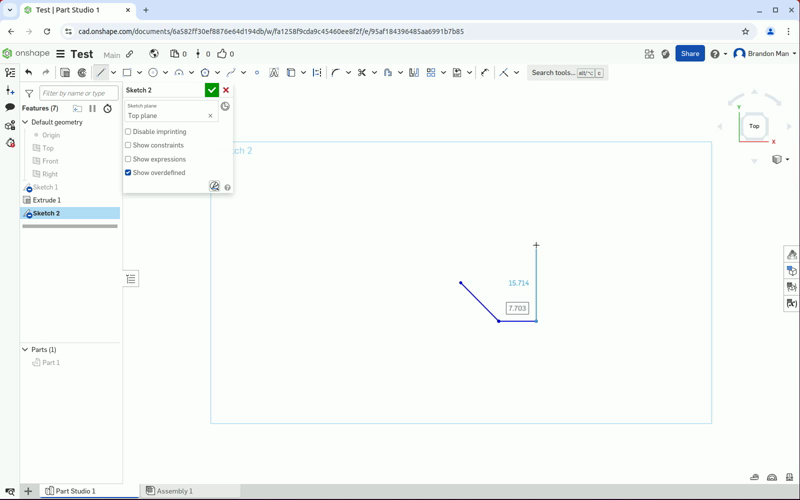
key_up(shift)
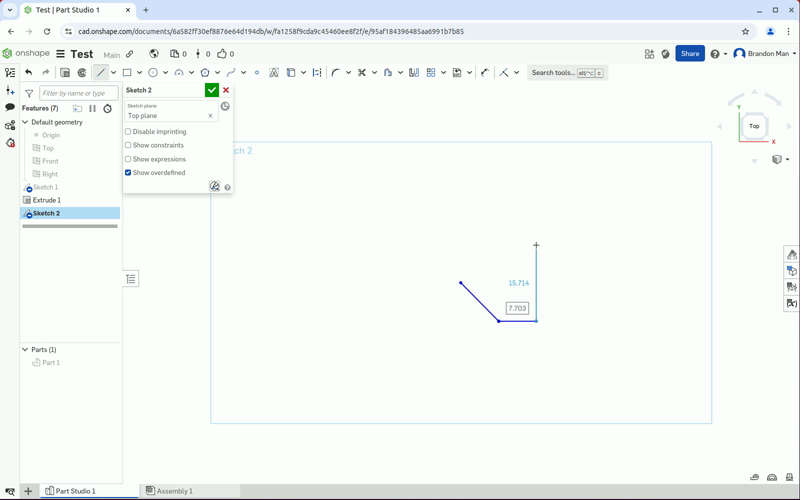
key_down(shift)
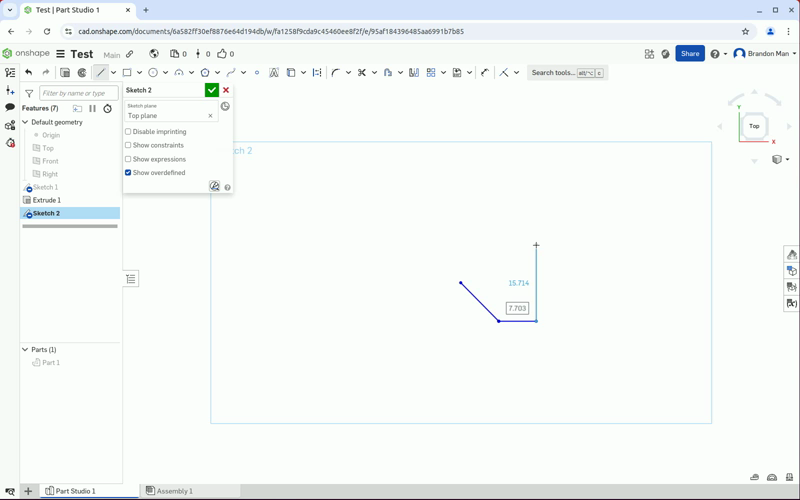
mouse_move(460, 244)
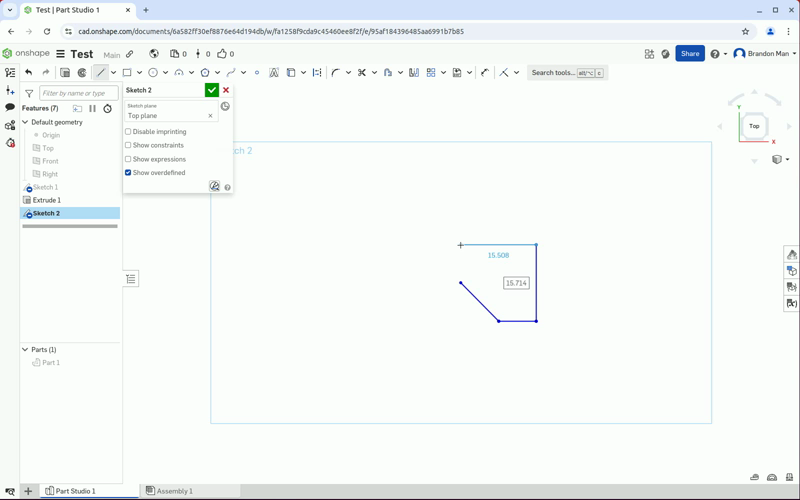
click(460, 244)
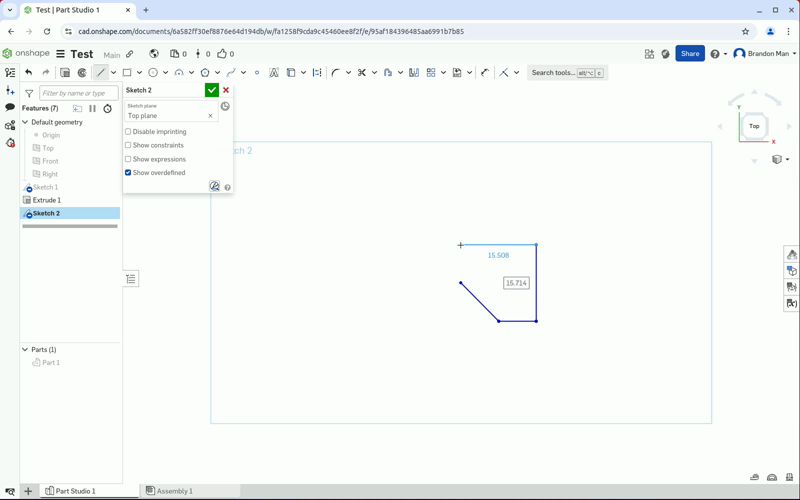
key_up(shift)
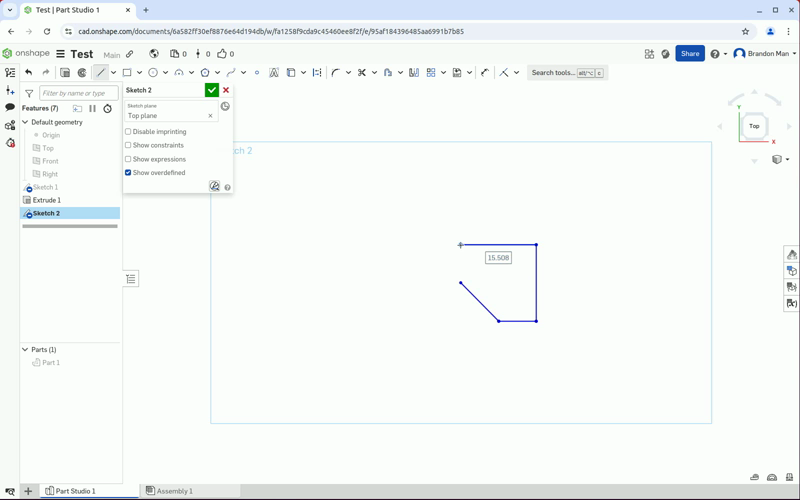
mouse_move(490, 244)
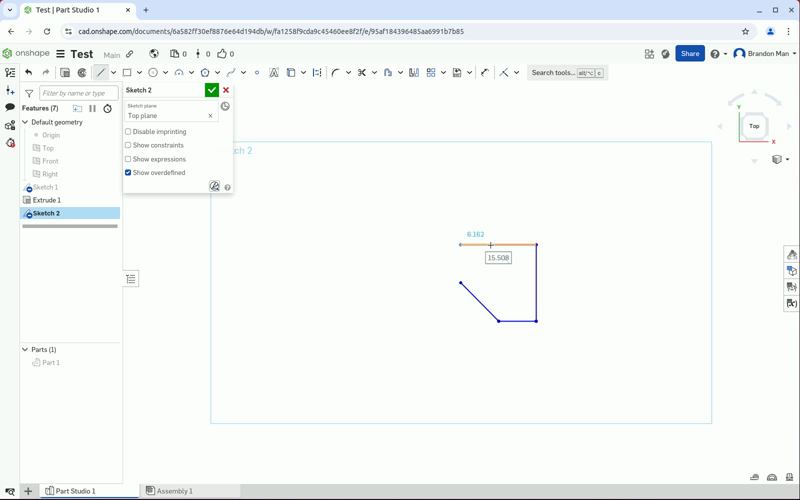
key_down(shift)
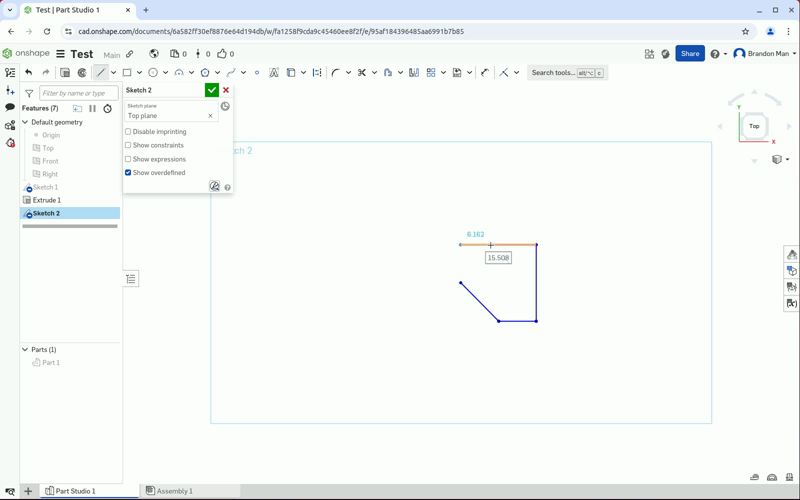
mouse_move(460, 282)
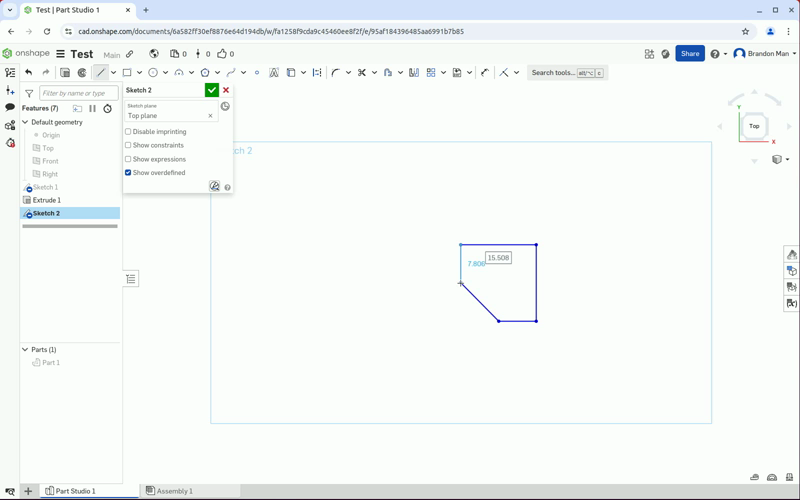
key_up(shift)
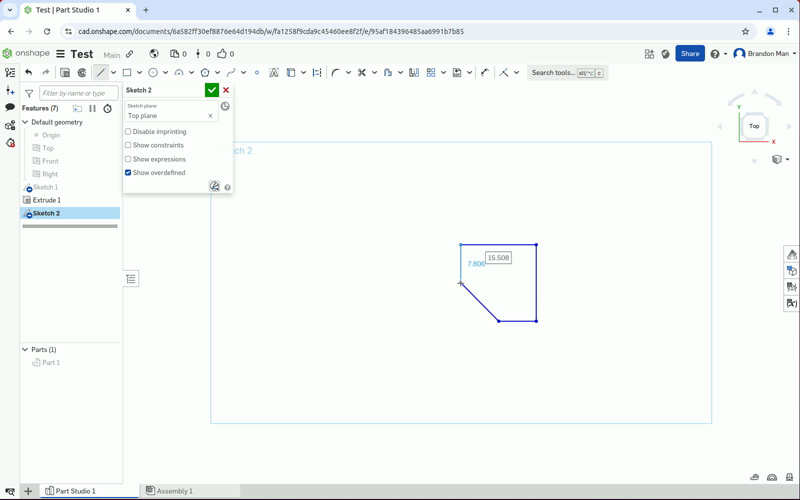
click(460, 282)
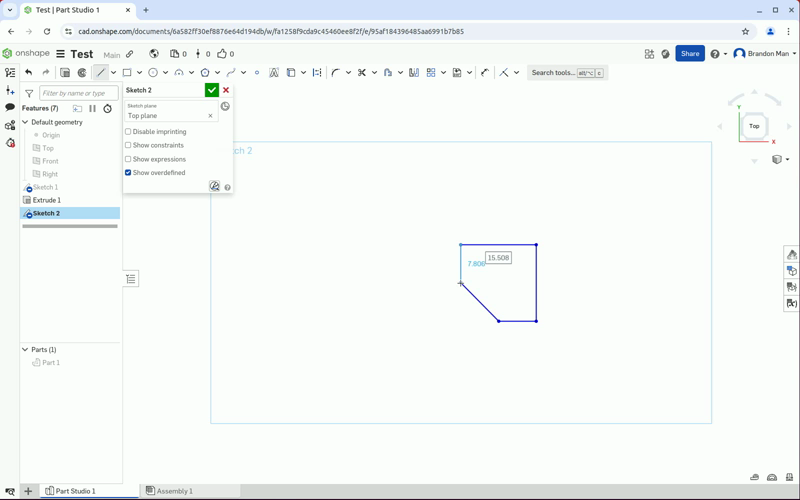
key(esc)
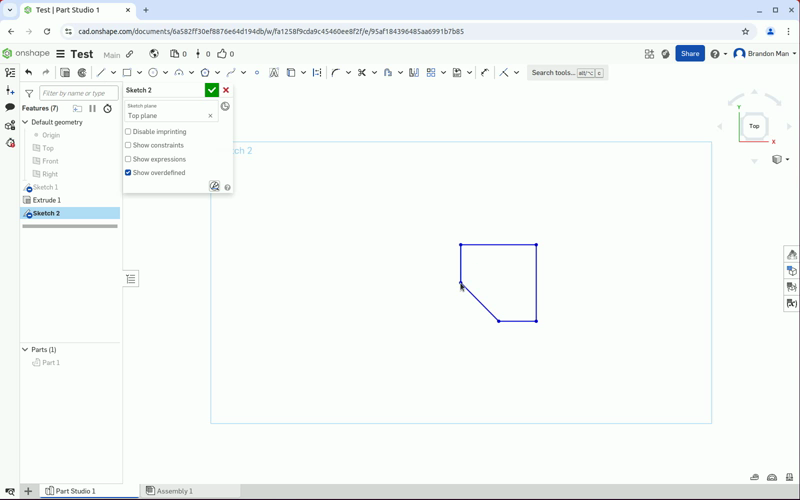
mouse_move(467, 275)
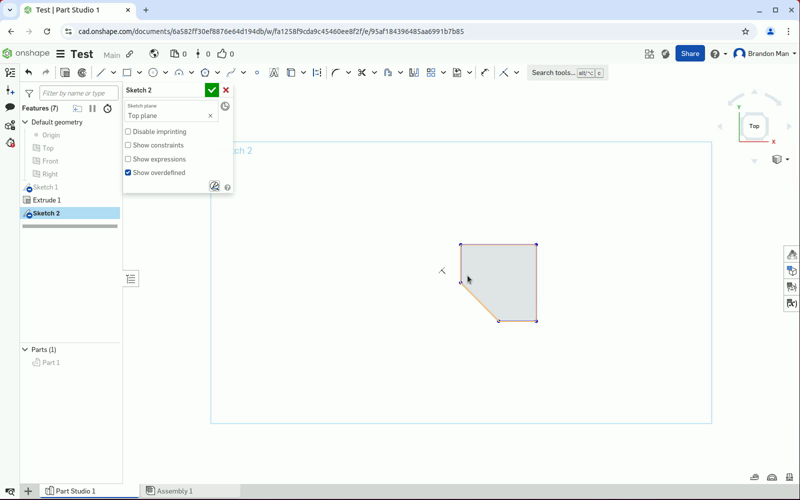
click(467, 275)
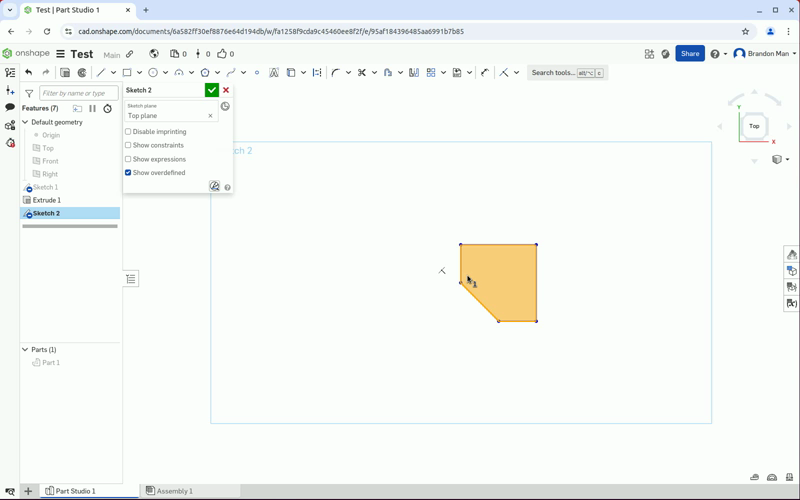
mouse_move(73, 352)
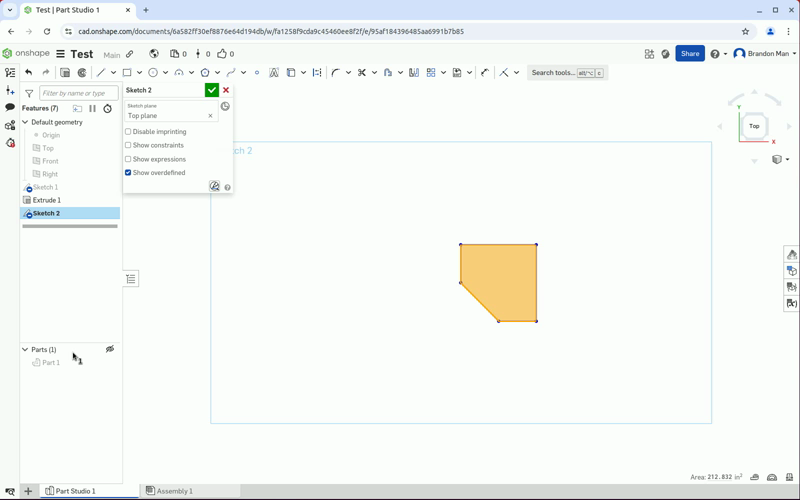
key(shift+y)
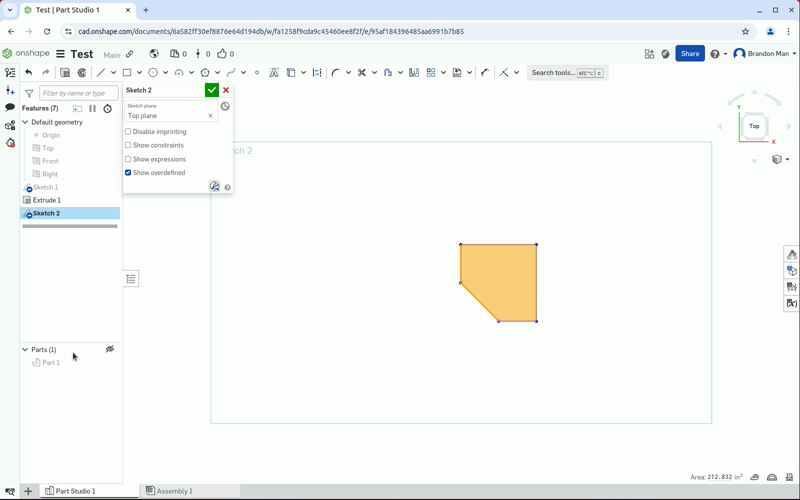
key(shift+e)
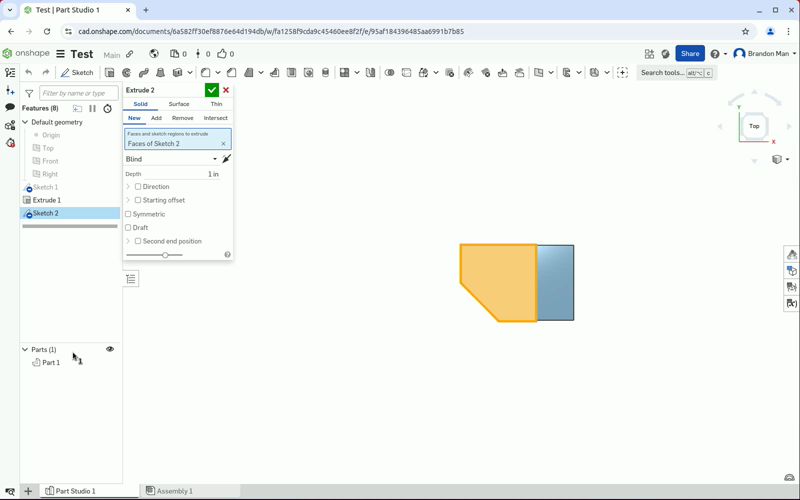
mouse_move(143, 106)
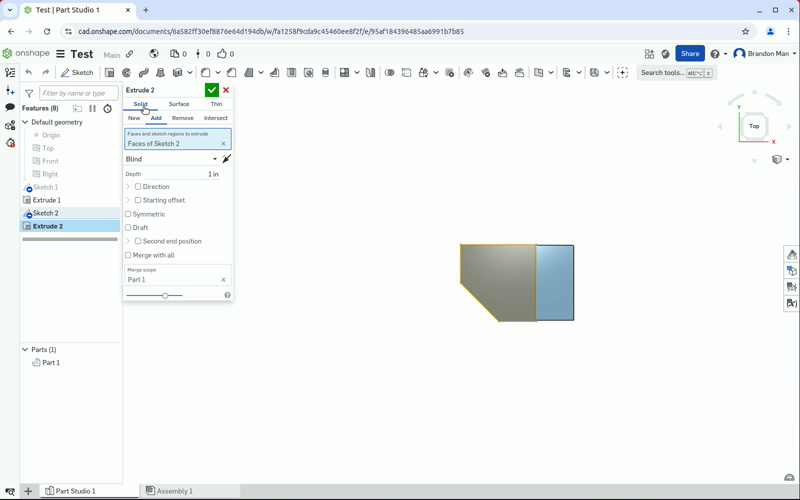
click(143, 106)
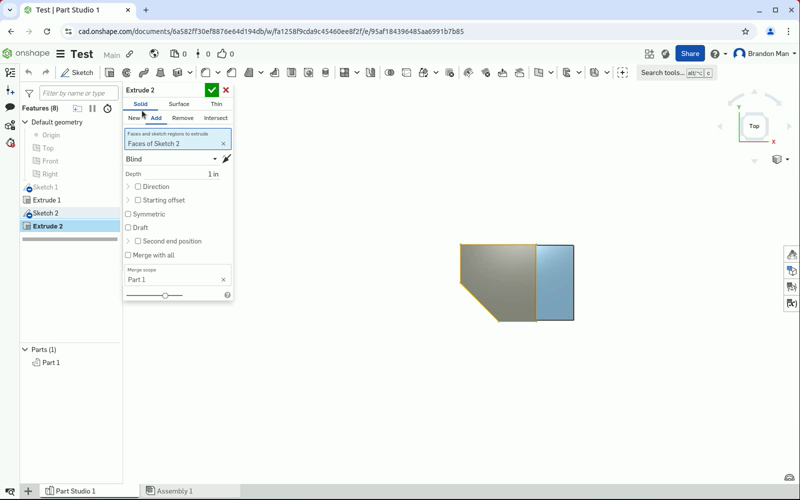
mouse_move(137, 120)
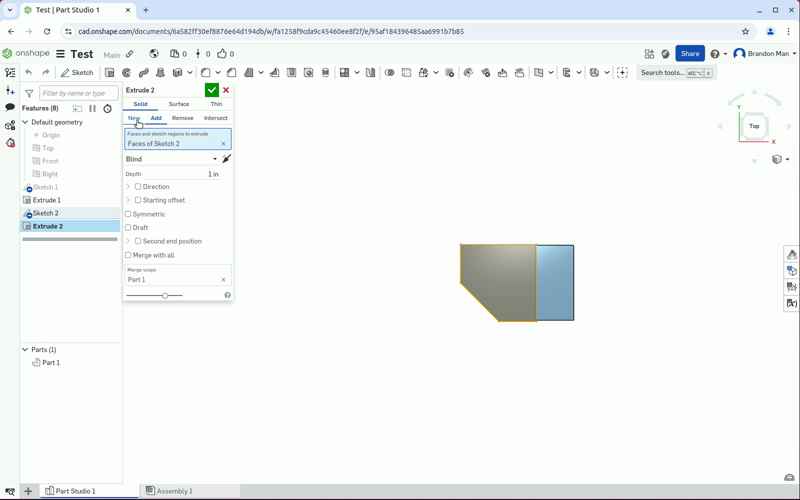
click(137, 120)
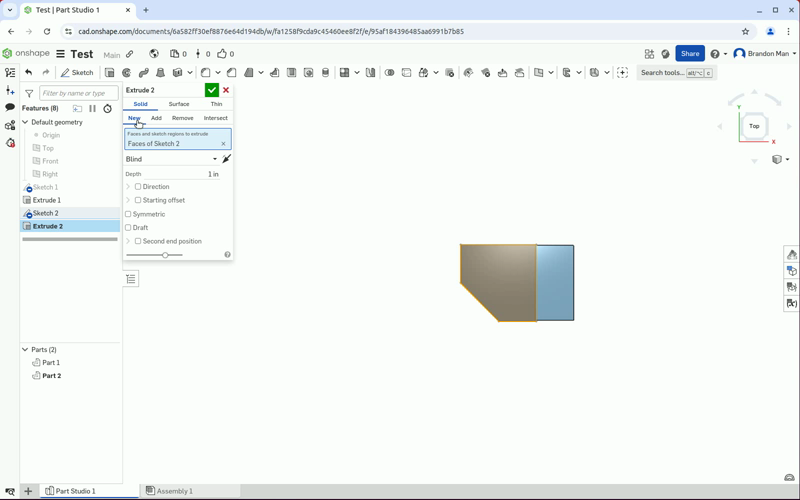
key(tab, 4)
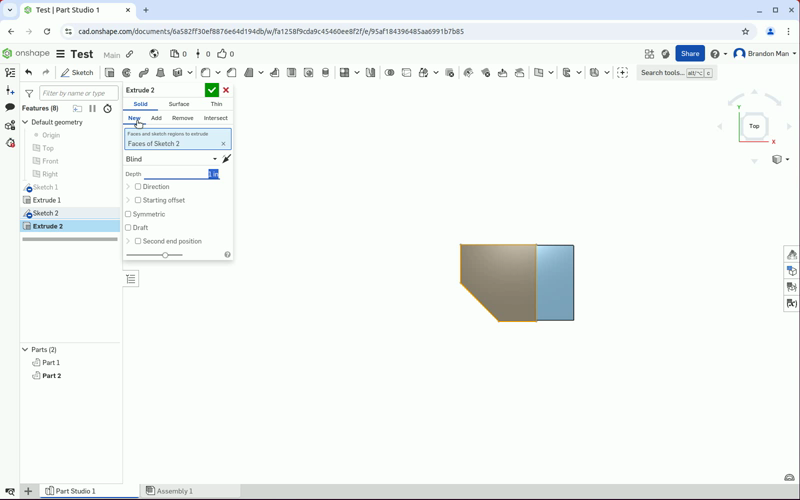
text(15.405)
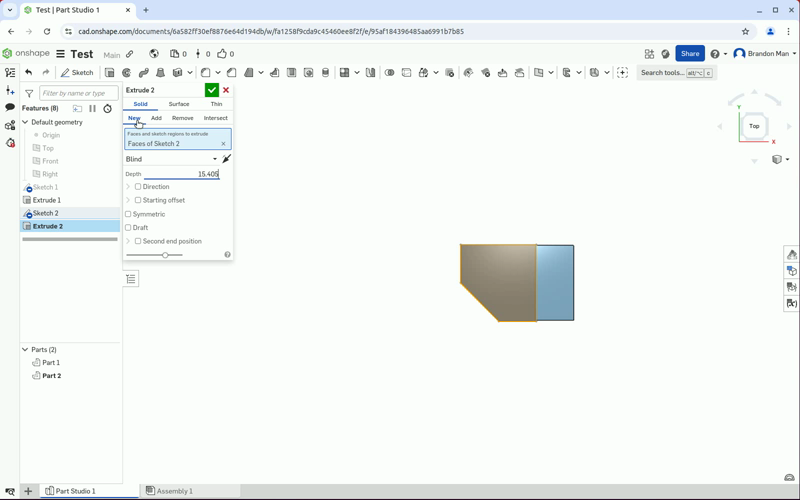
key(enter)
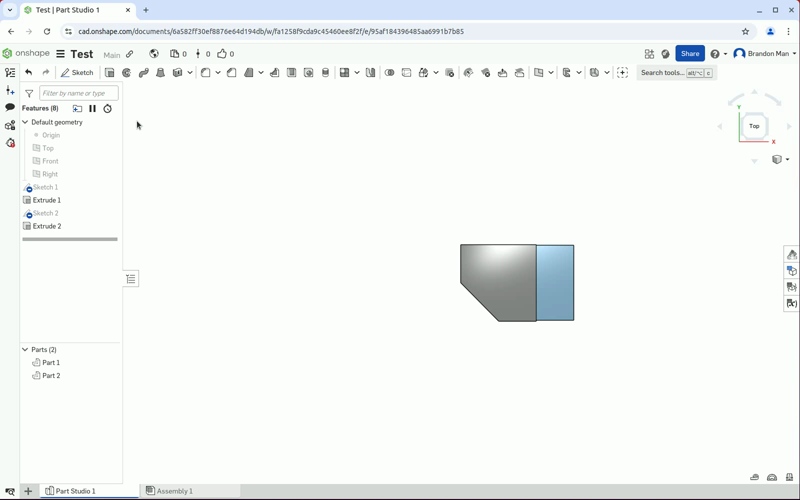
key(shift+h)
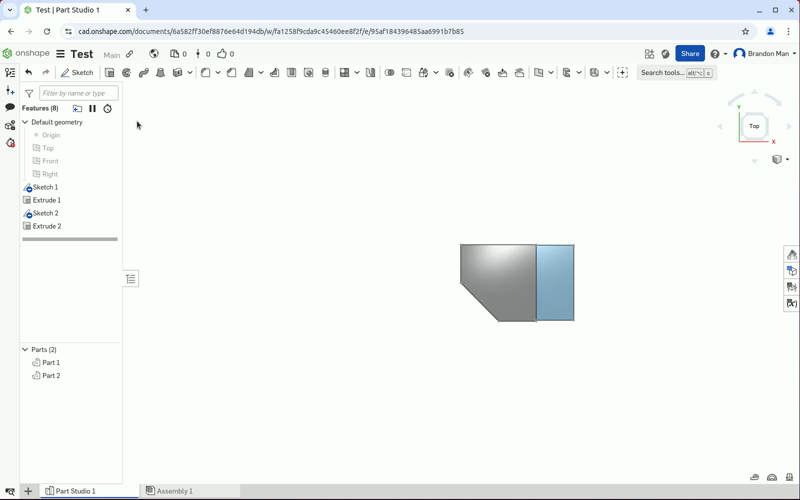
key(shift+h)
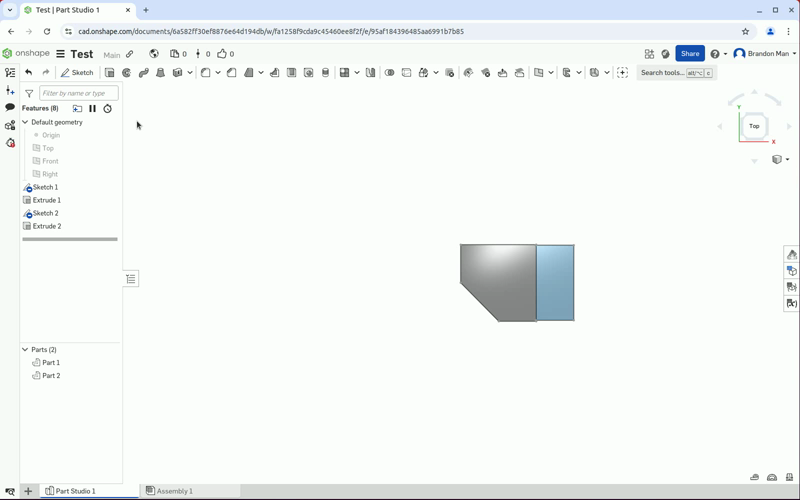
key(shift+7)
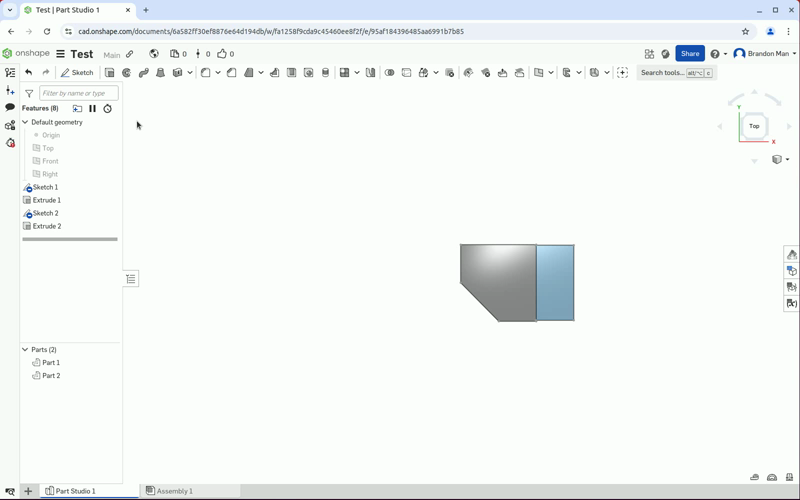
key(up, 3)
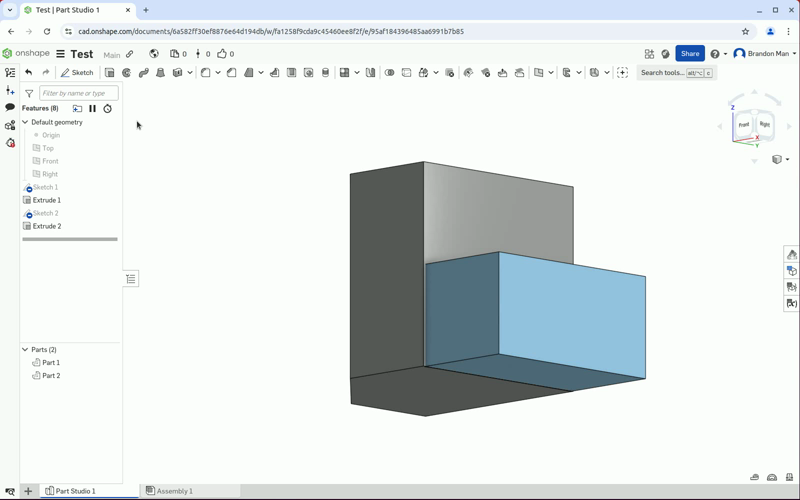
key(left, 3)
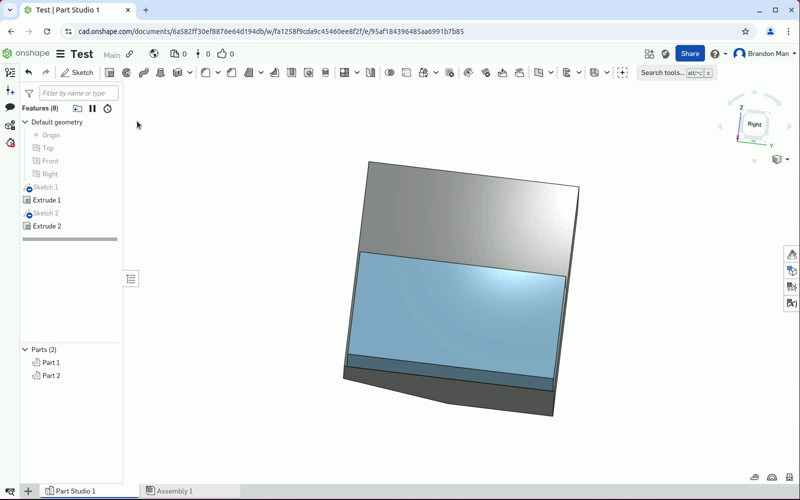
key(right, 3)
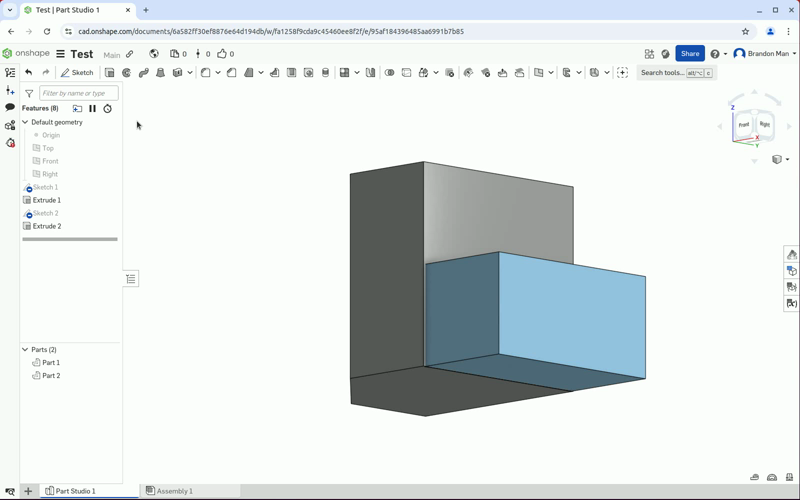
key(down, 3)
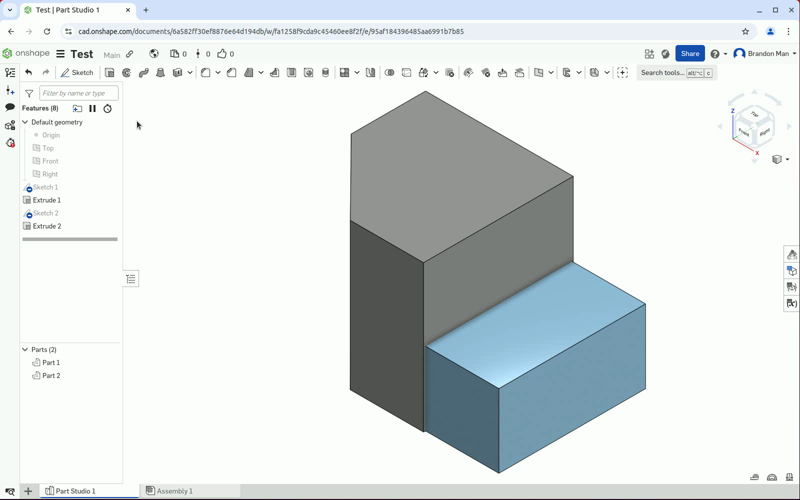
mouse_move(73, 189)
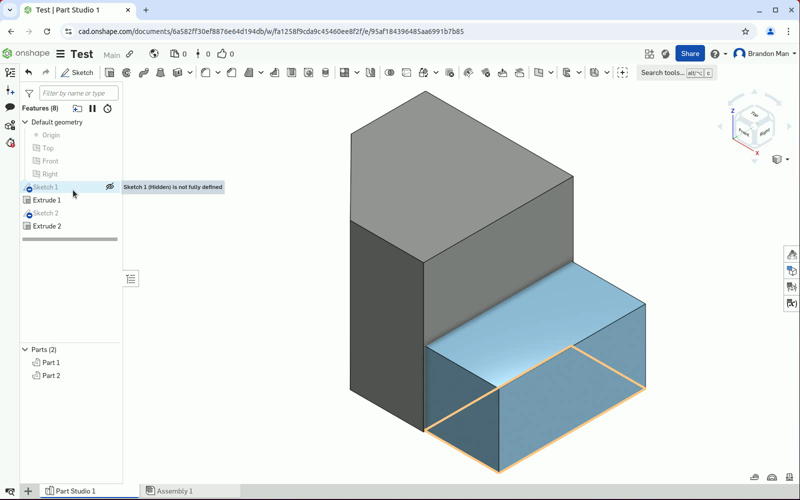
click(73, 189)